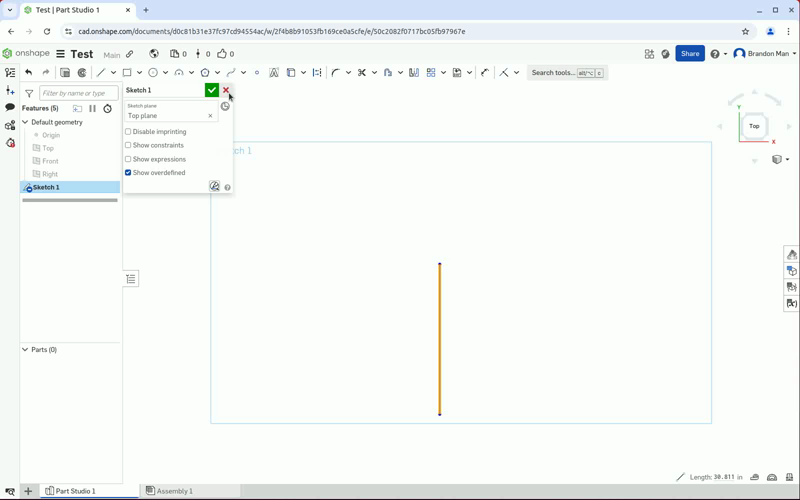
key(shift+h)
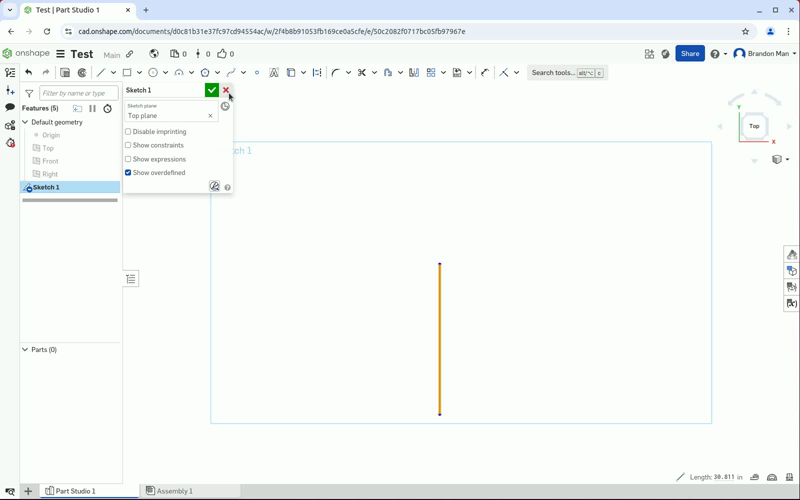
key(shift+s)
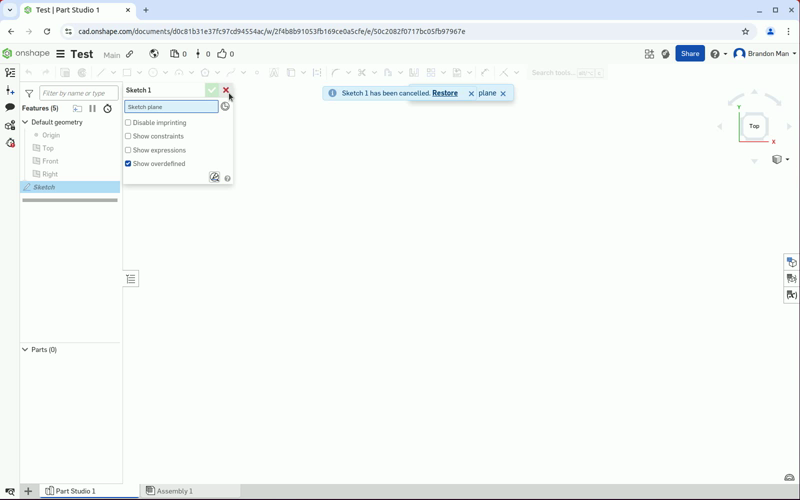
mouse_move(73, 150)
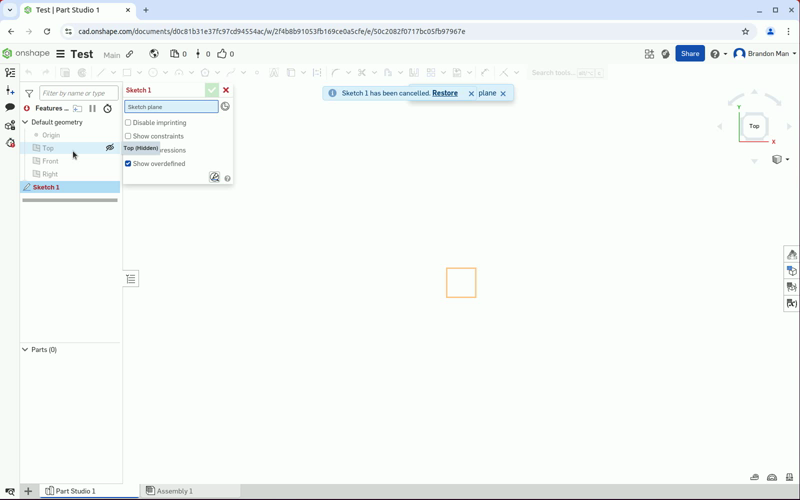
click(73, 150)
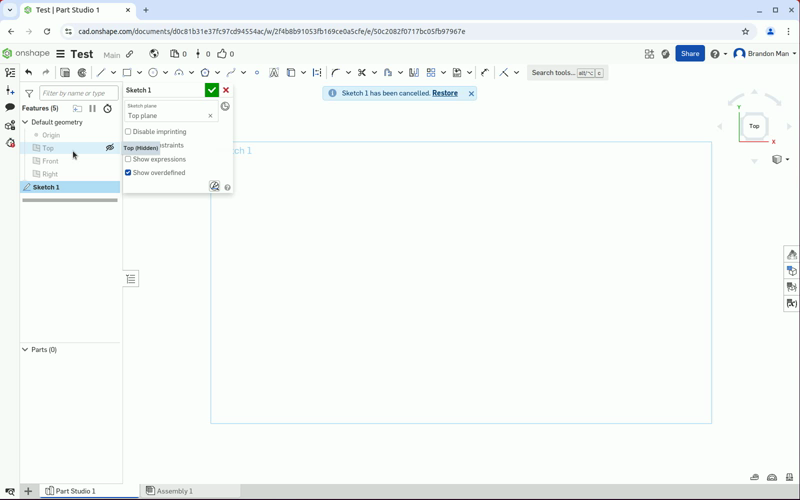
mouse_move(73, 352)
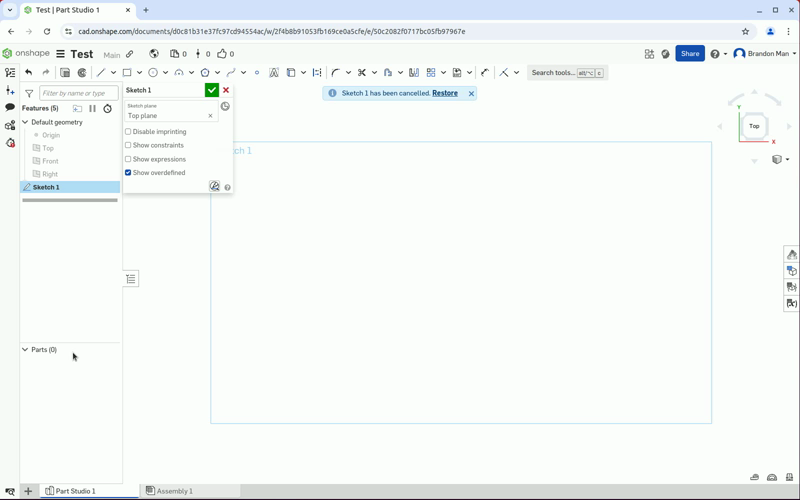
key(y)
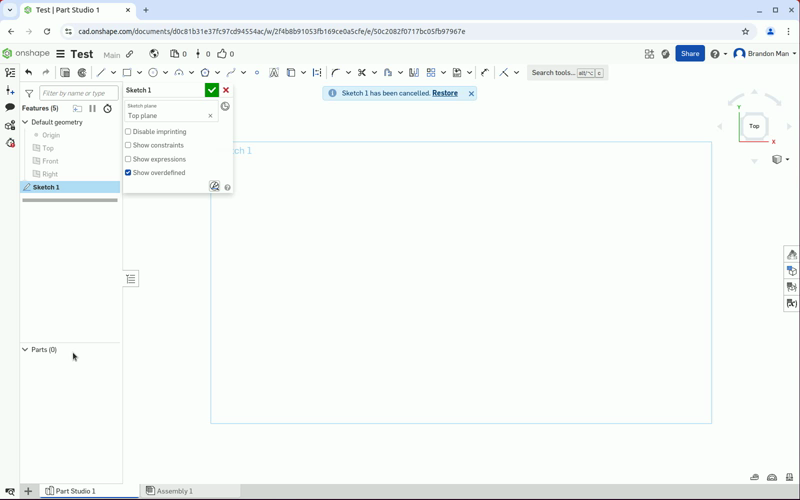
key(l)
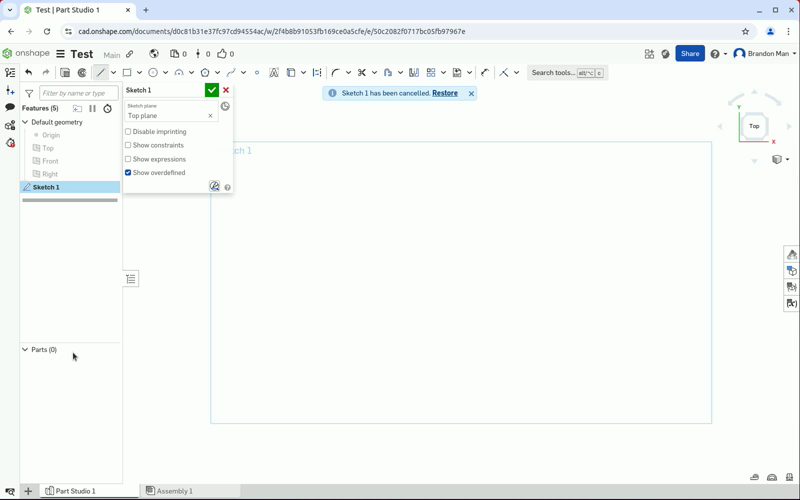
key_down(shift)
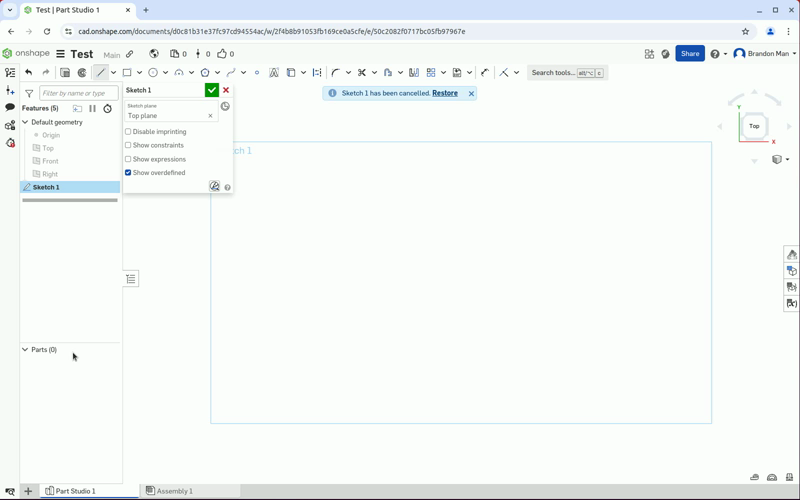
mouse_move(418, 303)
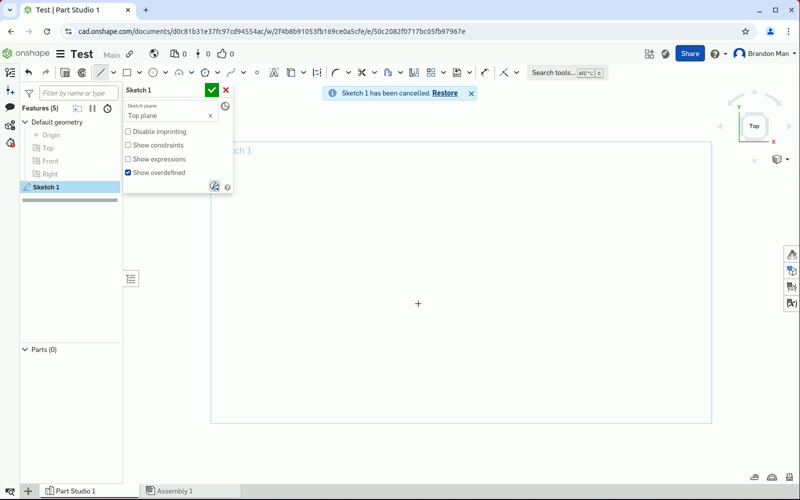
click(418, 303)
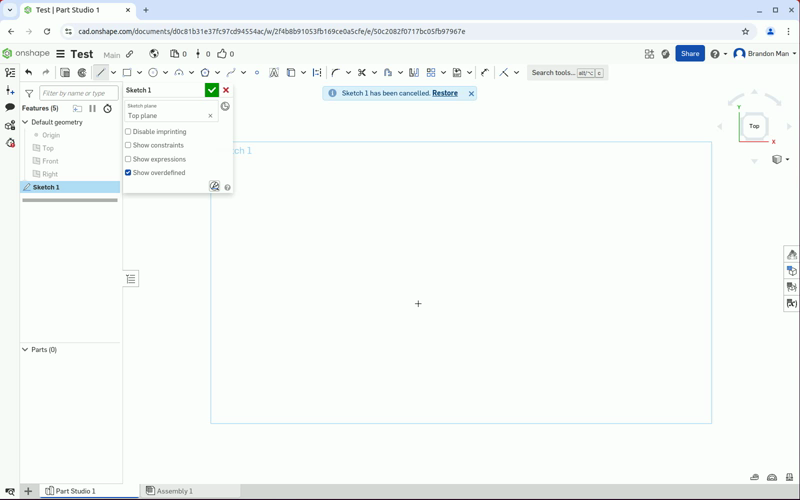
key_up(shift)
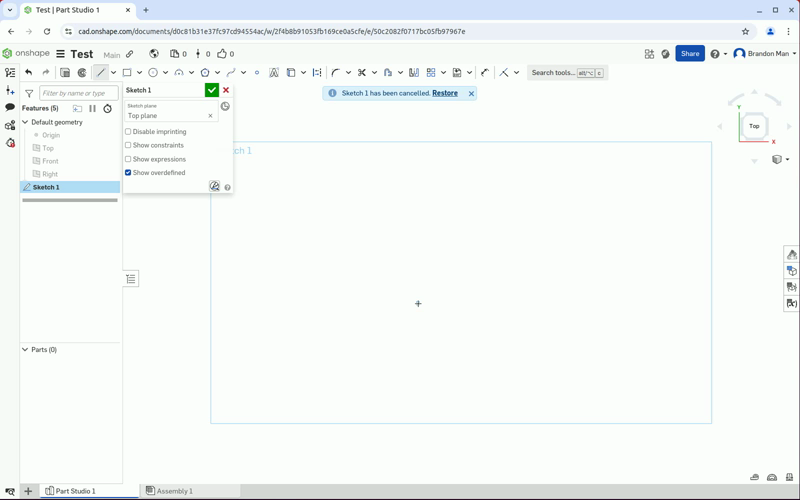
key_down(shift)
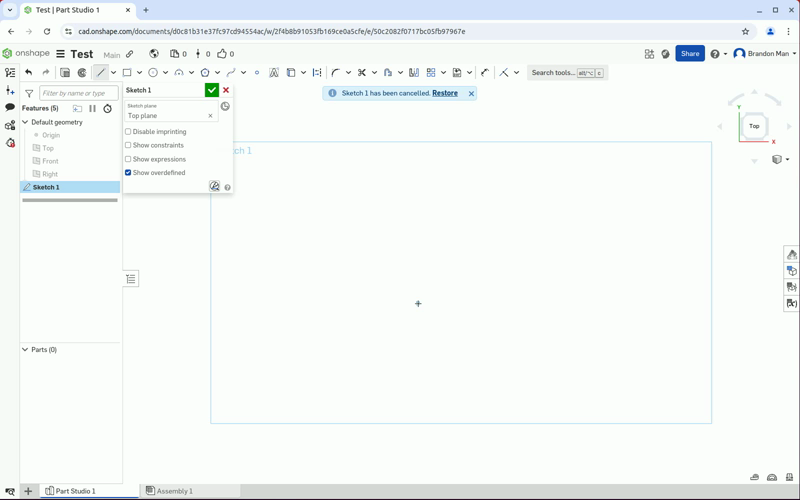
mouse_move(503, 303)
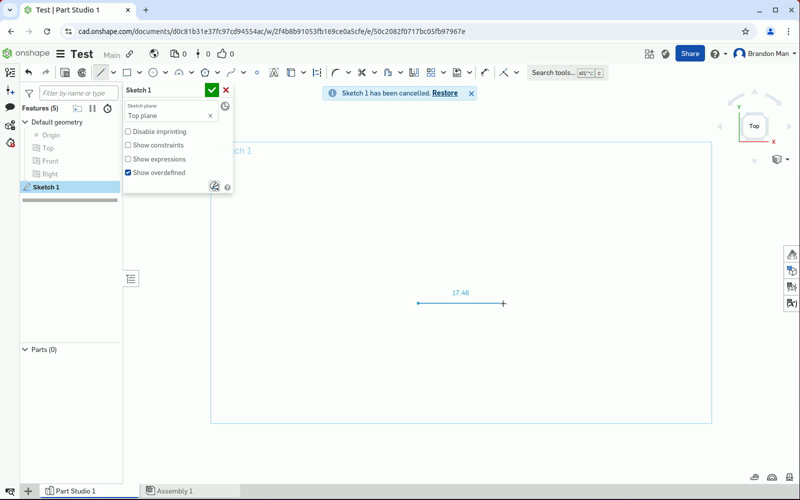
click(503, 303)
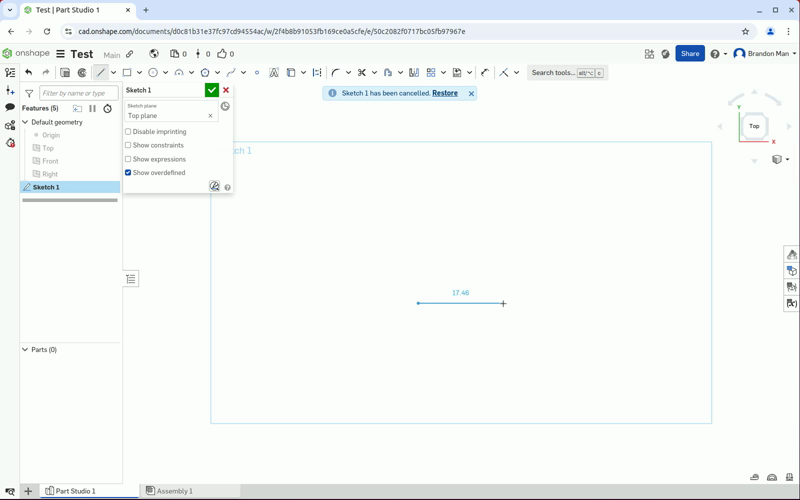
key_up(shift)
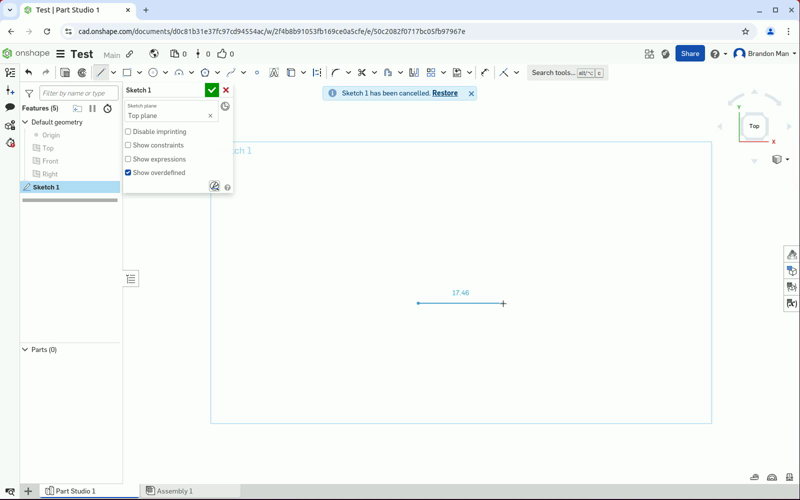
key_down(shift)
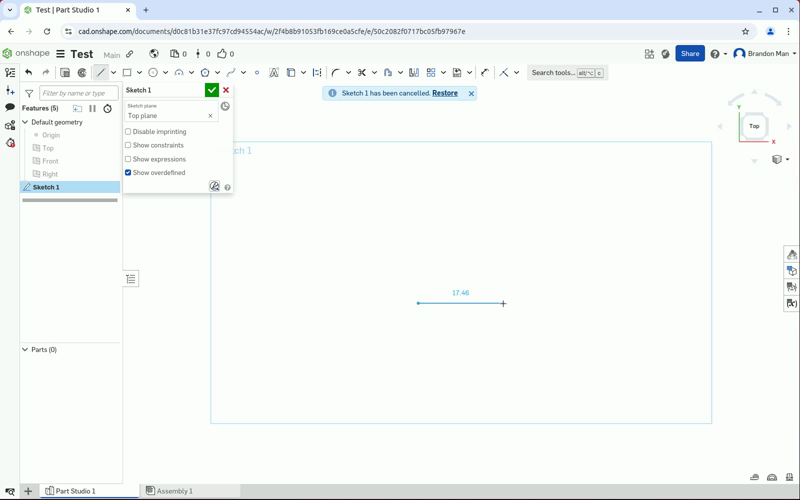
mouse_move(533, 303)
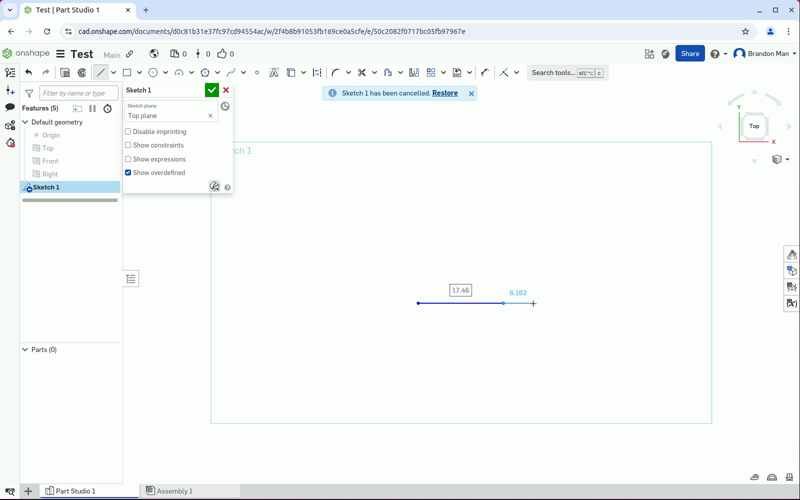
mouse_move(503, 262)
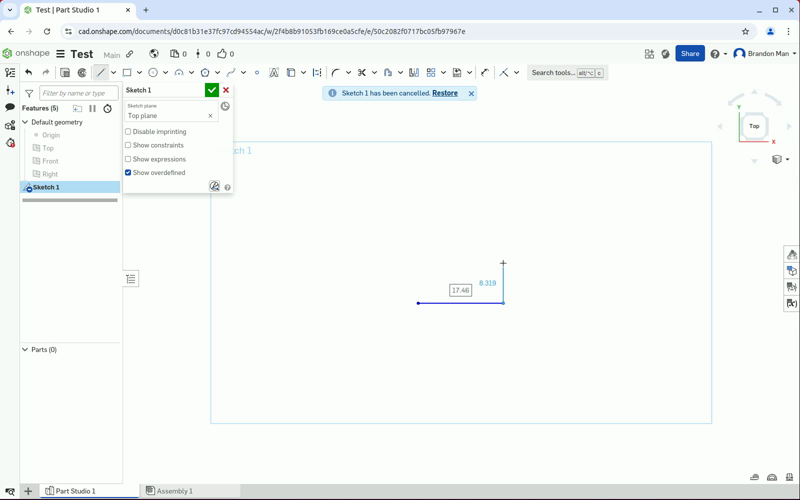
click(503, 262)
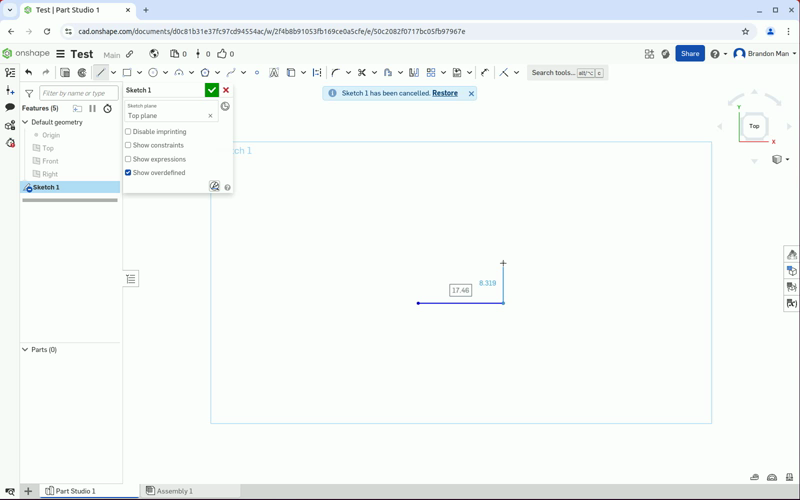
key_up(shift)
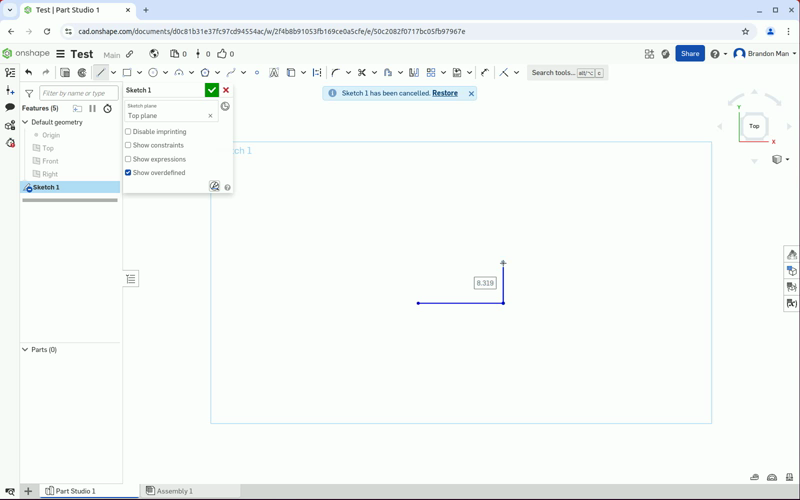
key_down(shift)
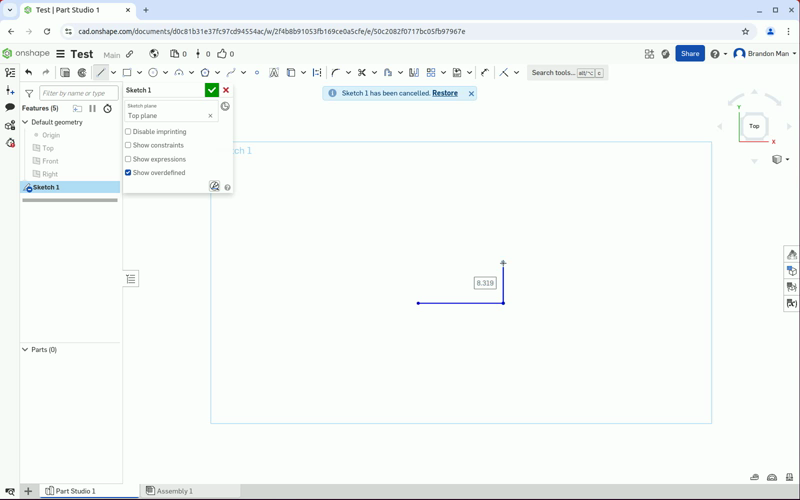
mouse_move(418, 262)
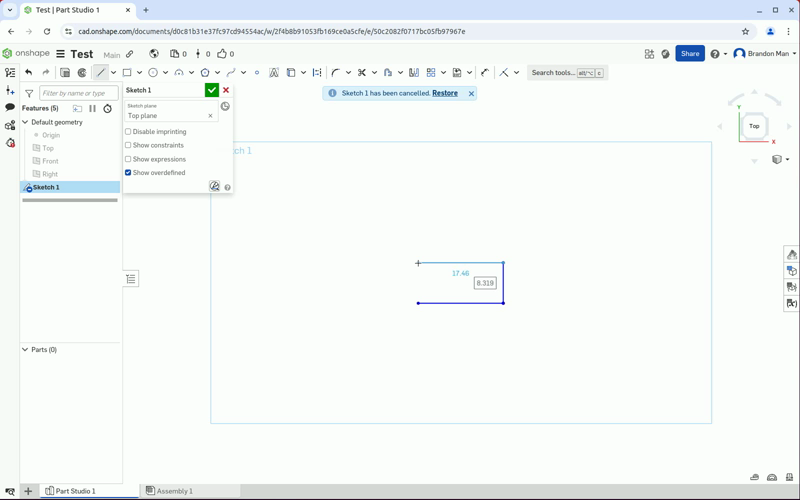
click(418, 262)
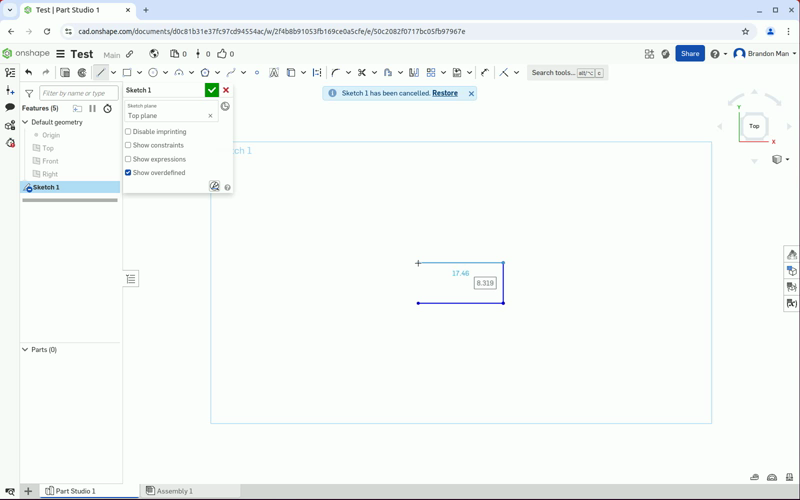
key_up(shift)
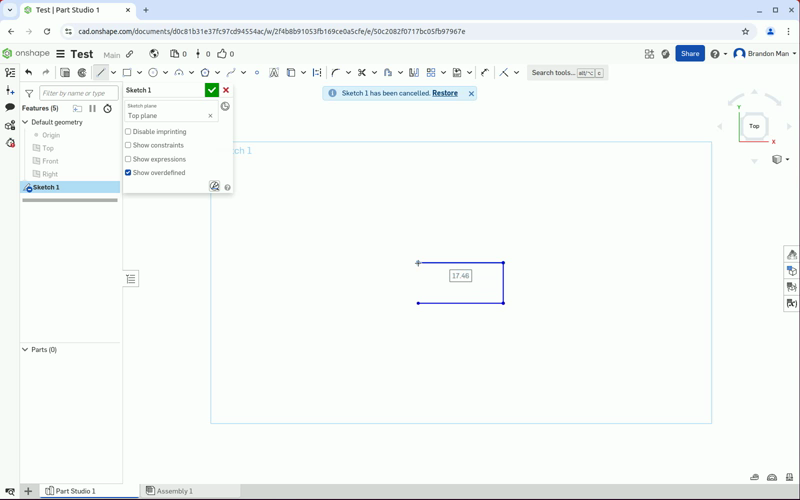
mouse_move(448, 262)
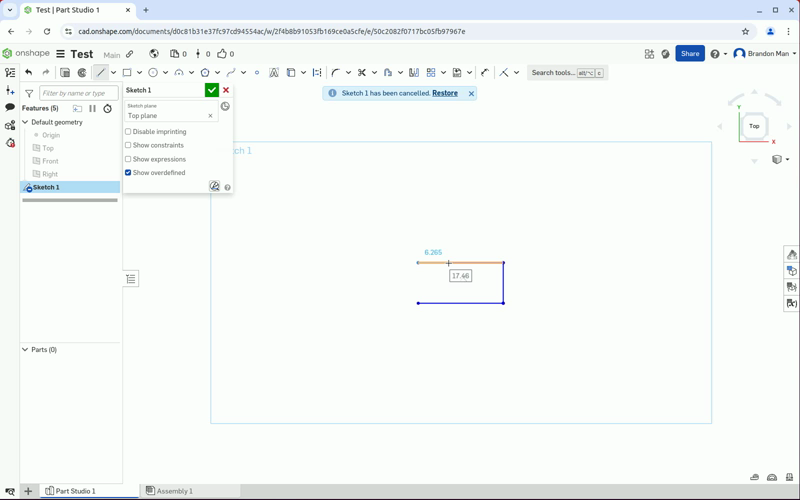
key_down(shift)
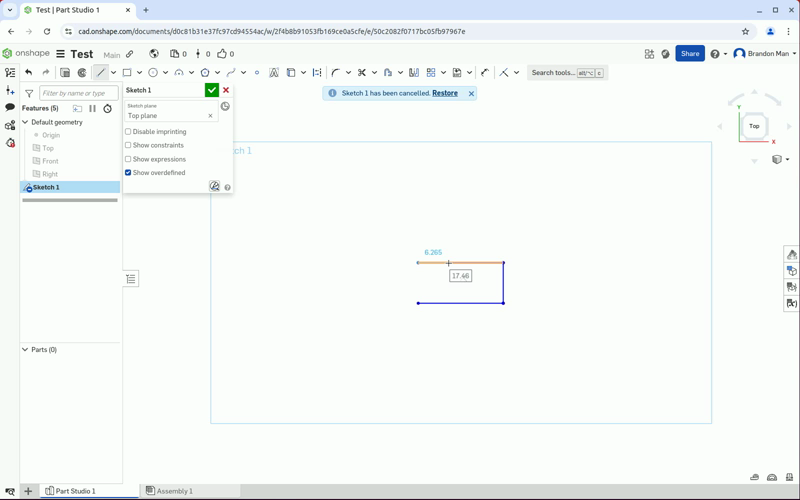
mouse_move(418, 303)
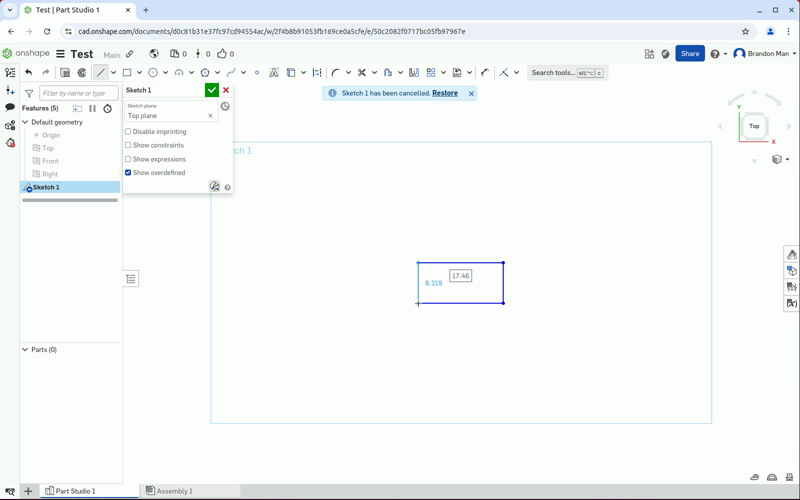
key_up(shift)
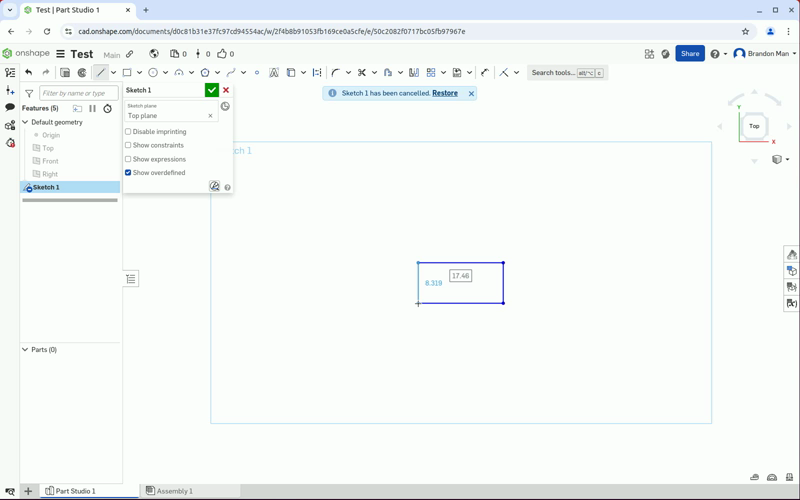
click(418, 303)
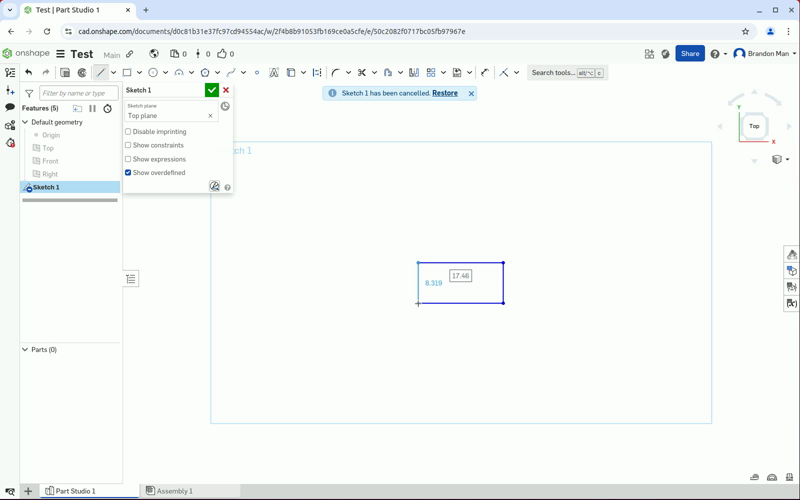
key(esc)
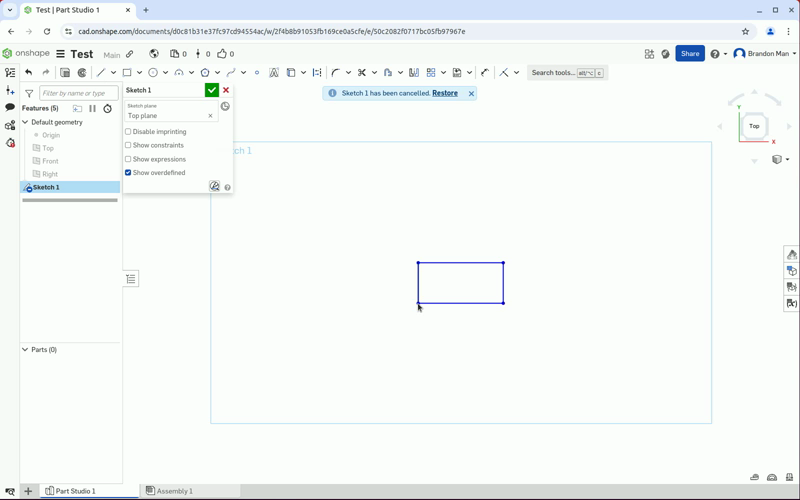
mouse_move(497, 299)
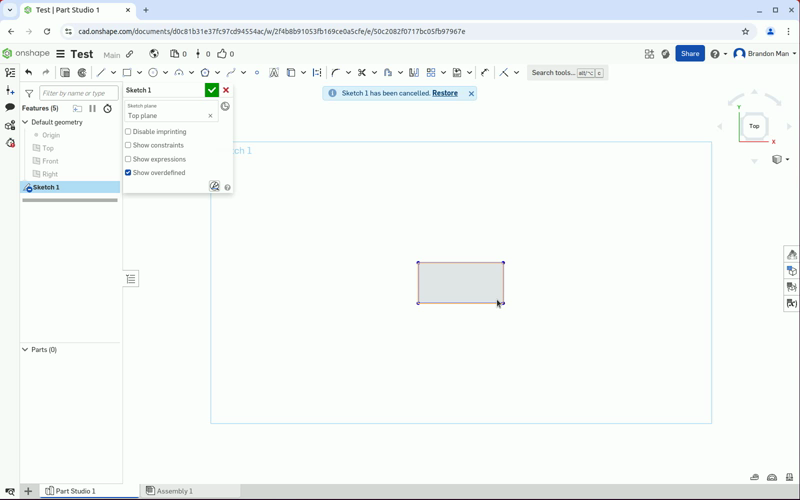
click(497, 299)
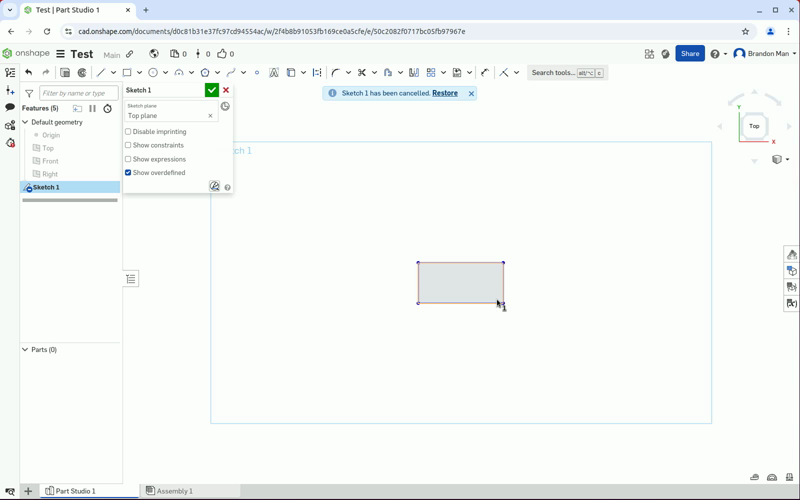
mouse_move(73, 352)
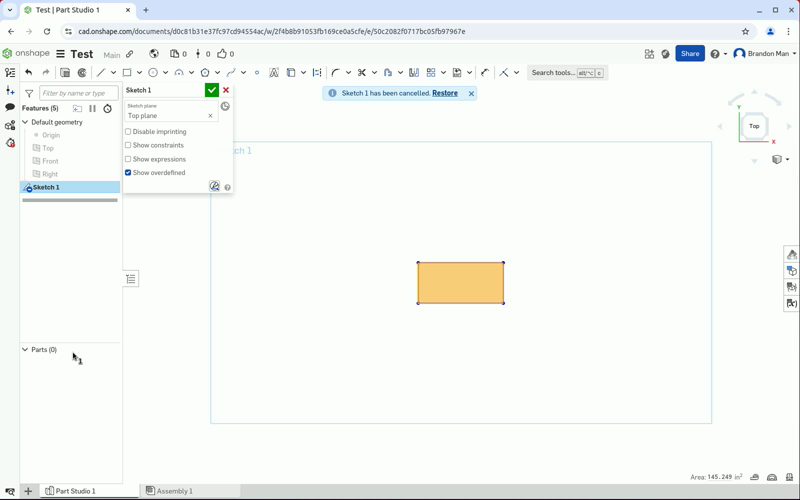
key(shift+y)
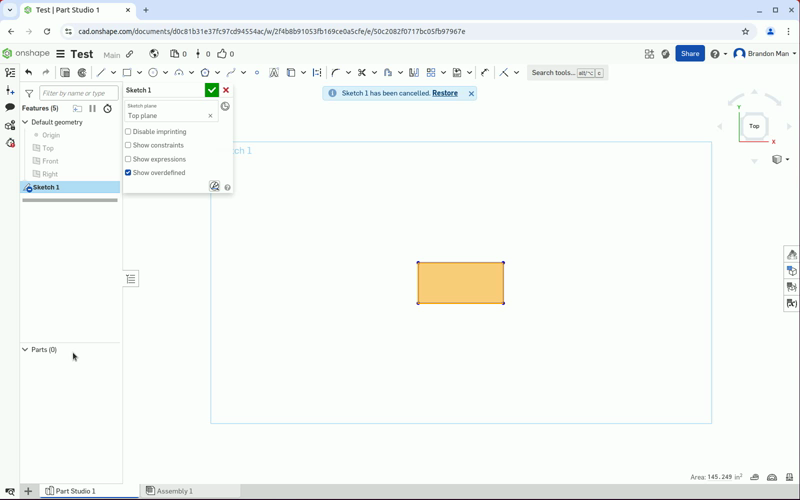
key(shift+e)
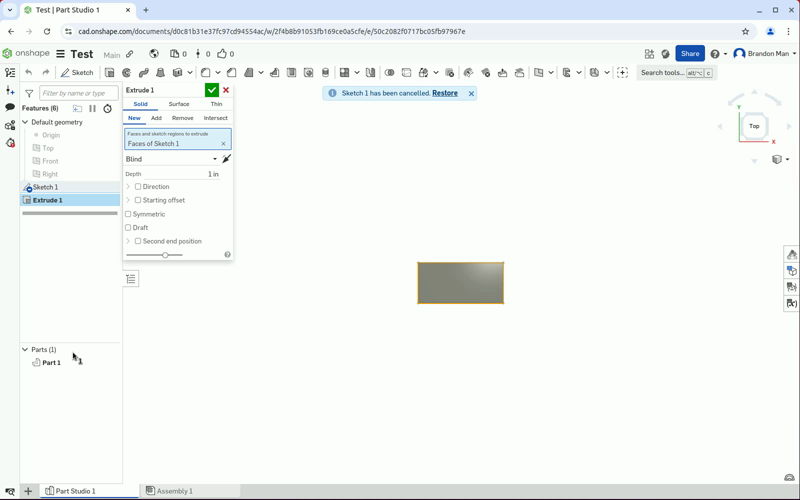
mouse_move(143, 106)
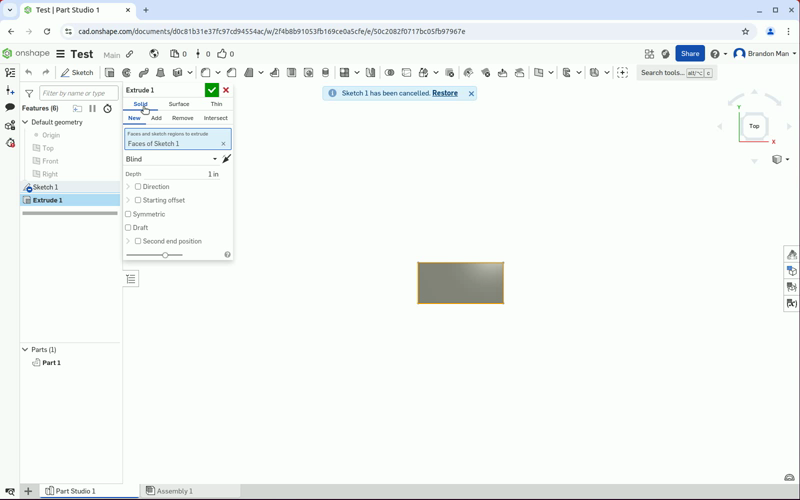
click(143, 106)
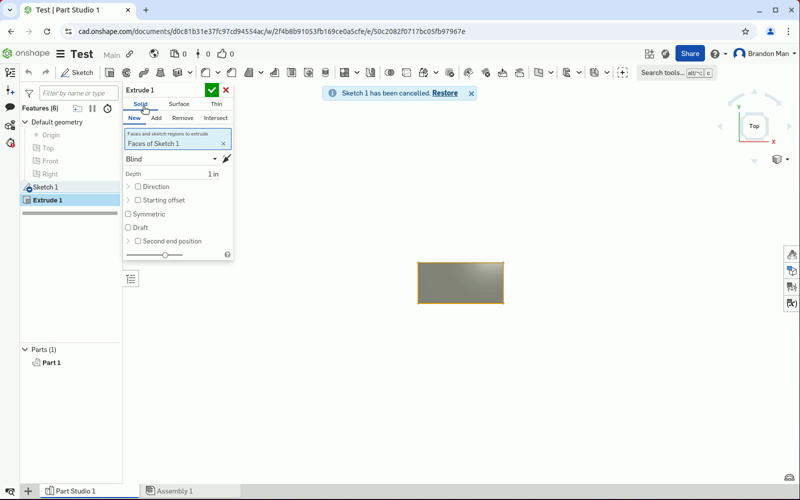
mouse_move(137, 120)
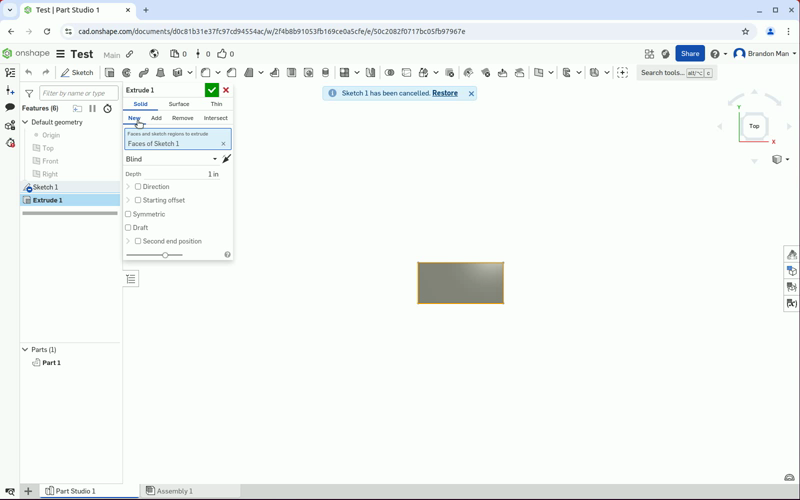
click(137, 120)
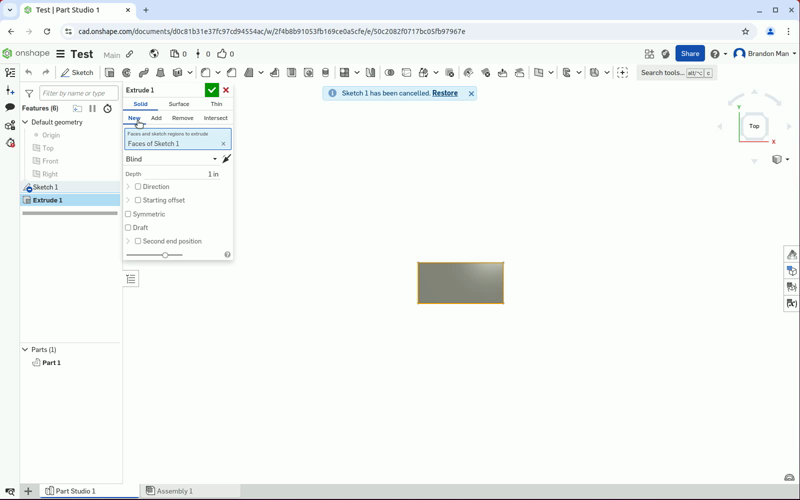
key(tab, 4)
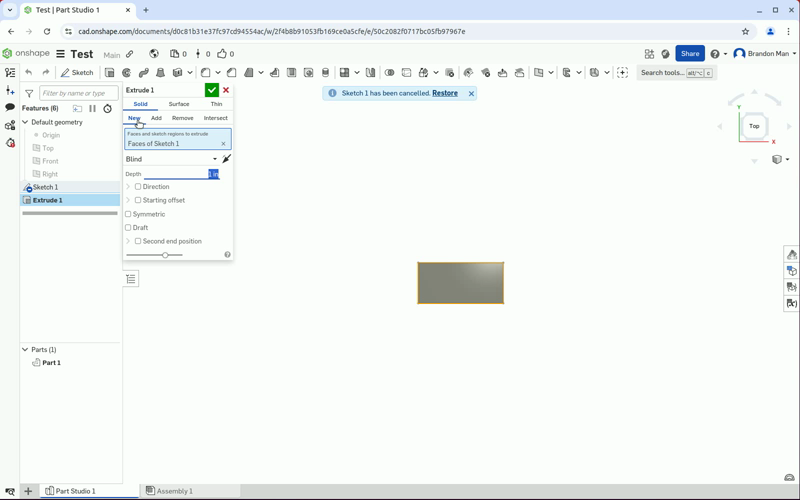
text(13.239)
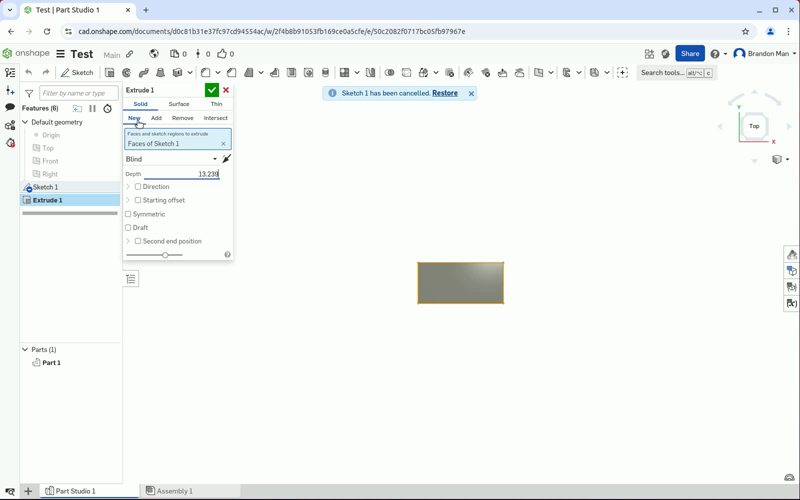
key(enter)
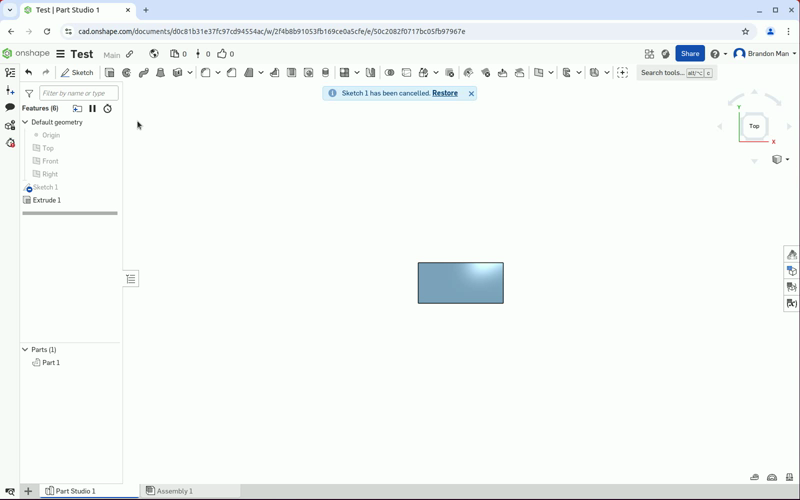
key(shift+h)
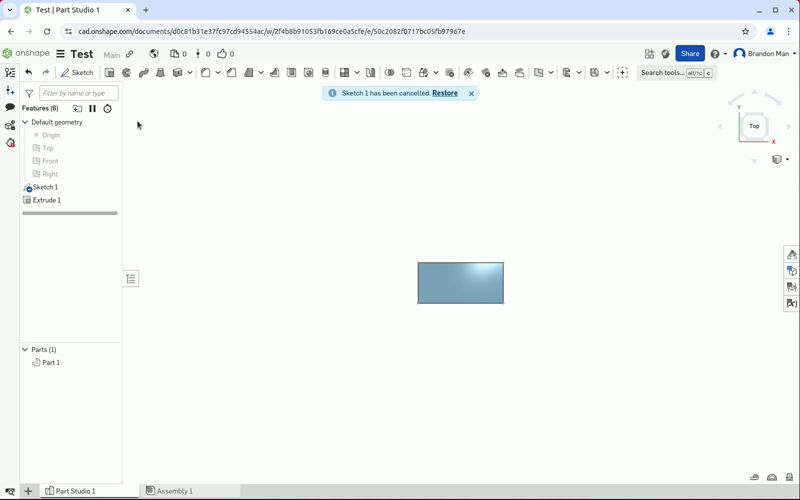
key(shift+h)
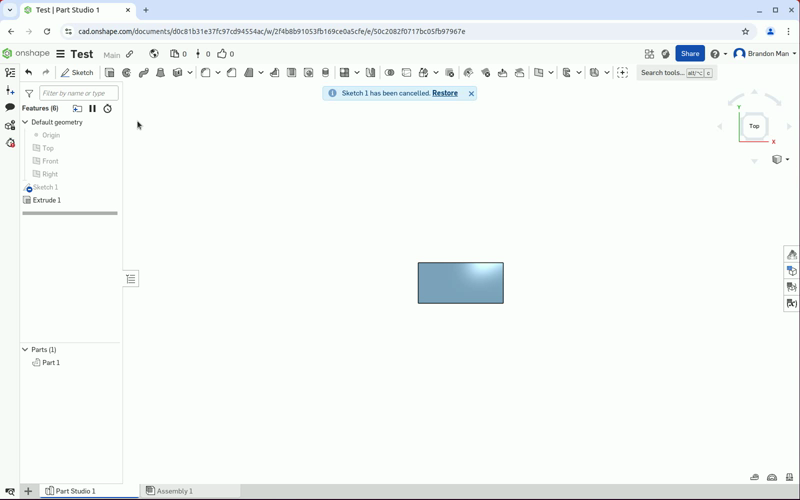
mouse_move(73, 189)
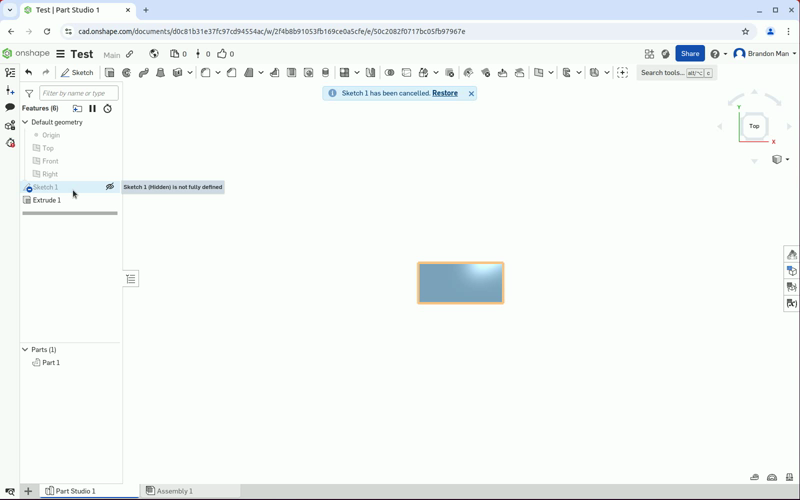
click(73, 189)
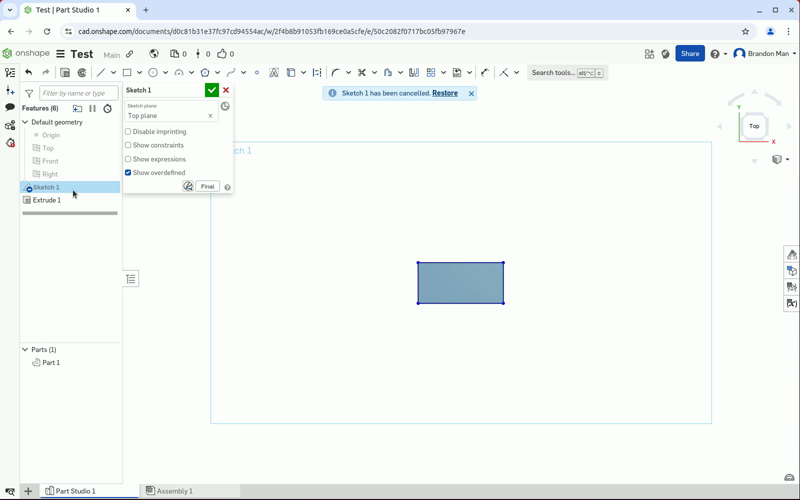
mouse_move(229, 92)
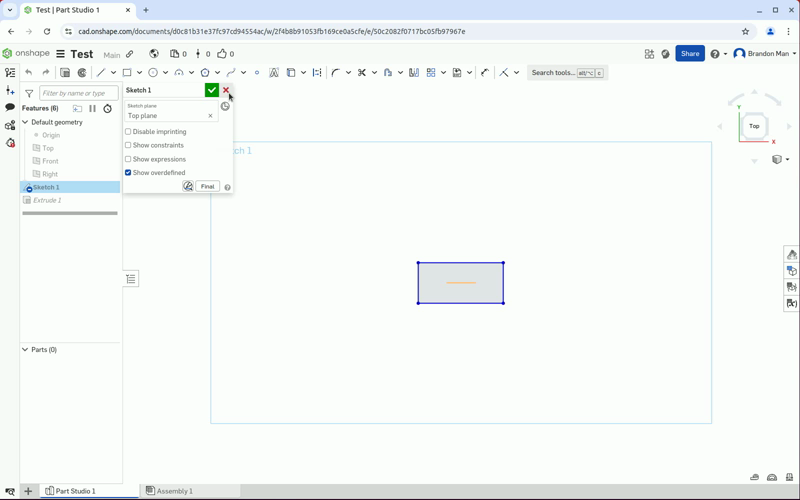
click(229, 92)
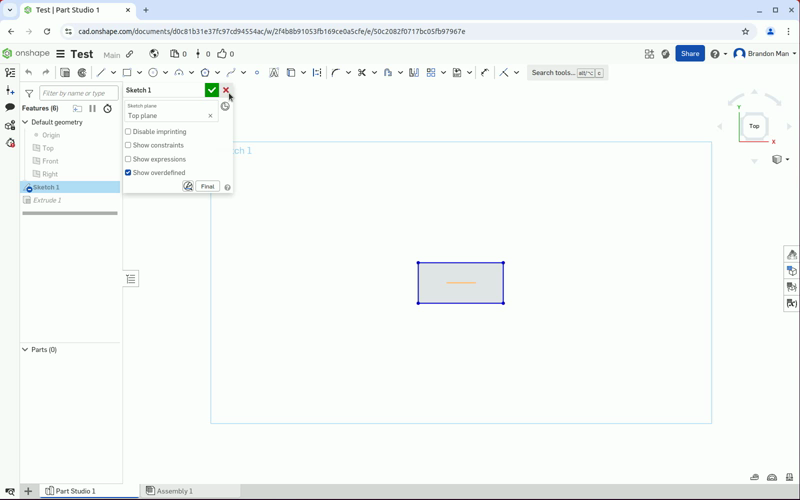
key(shift+s)
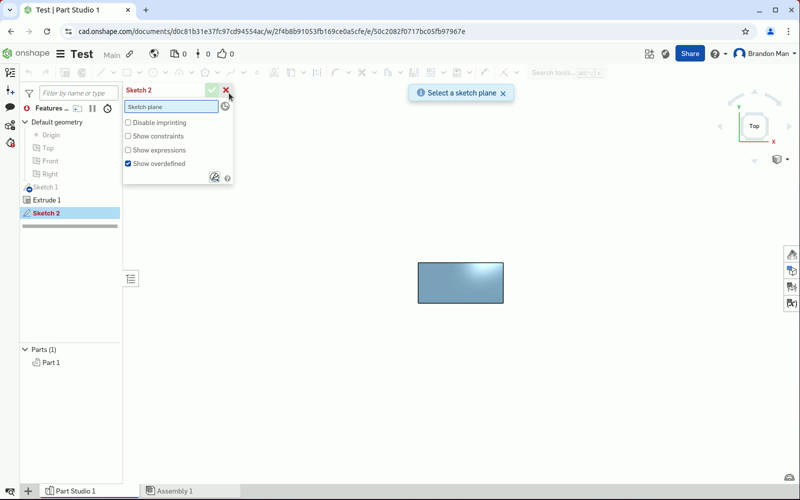
mouse_move(73, 150)
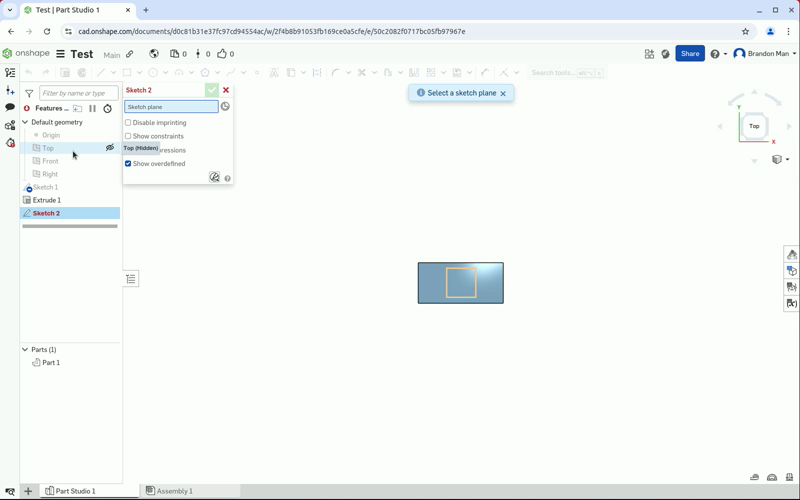
click(73, 150)
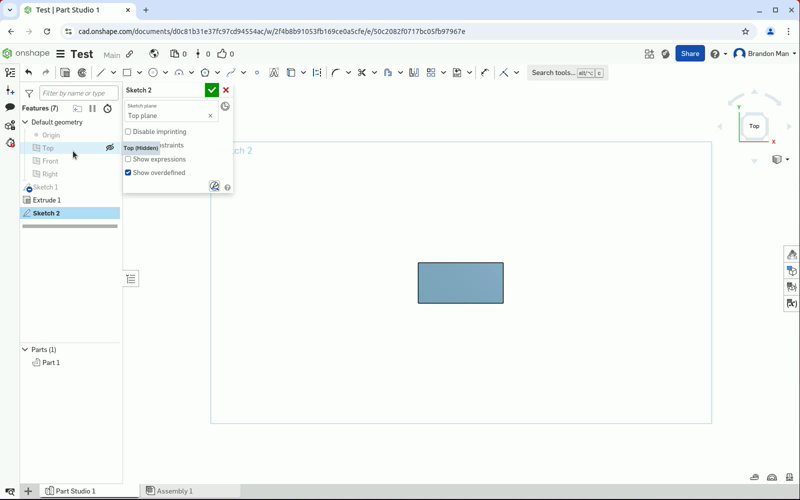
mouse_move(73, 352)
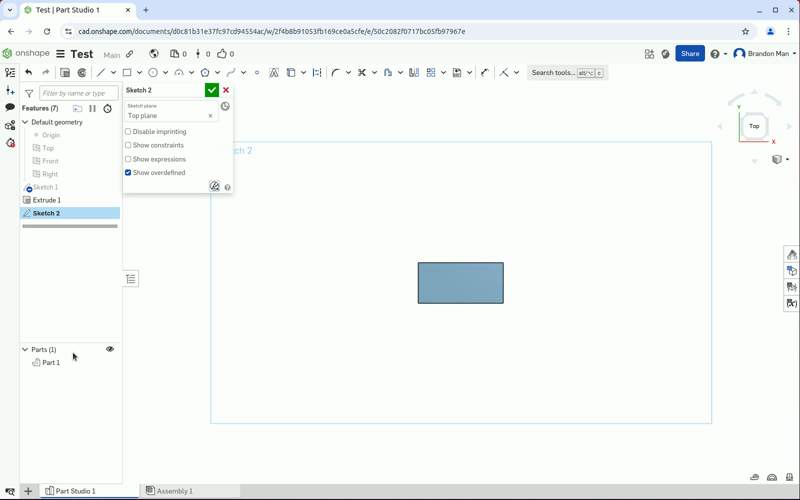
key(y)
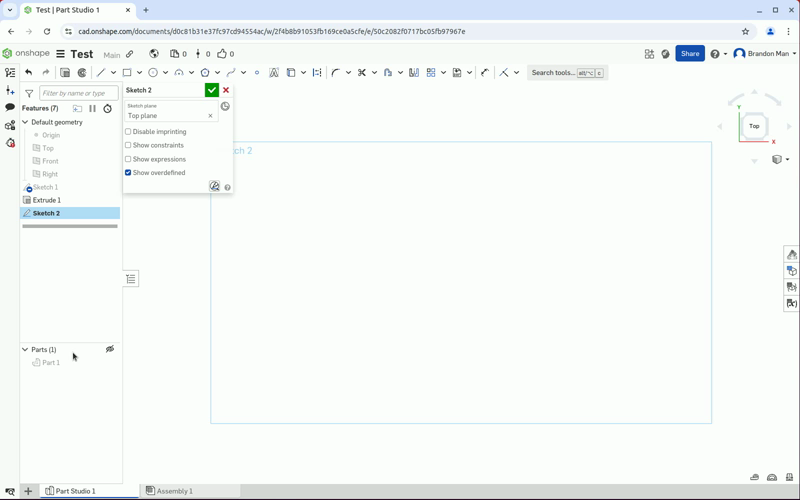
key(l)
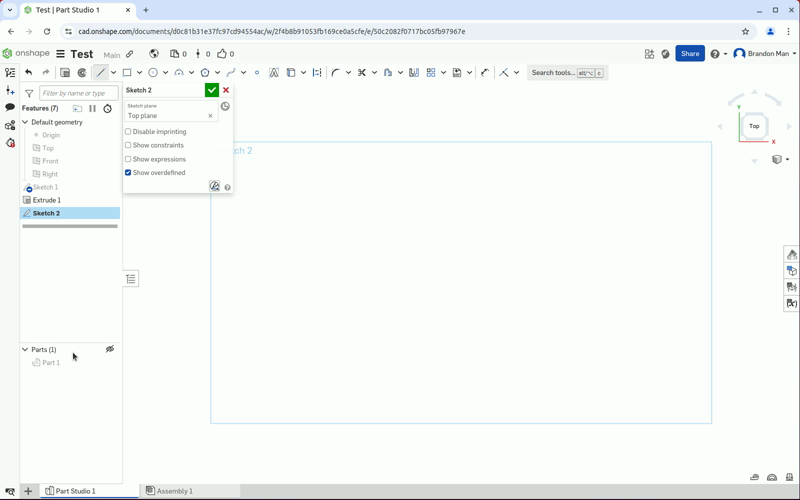
key_down(shift)
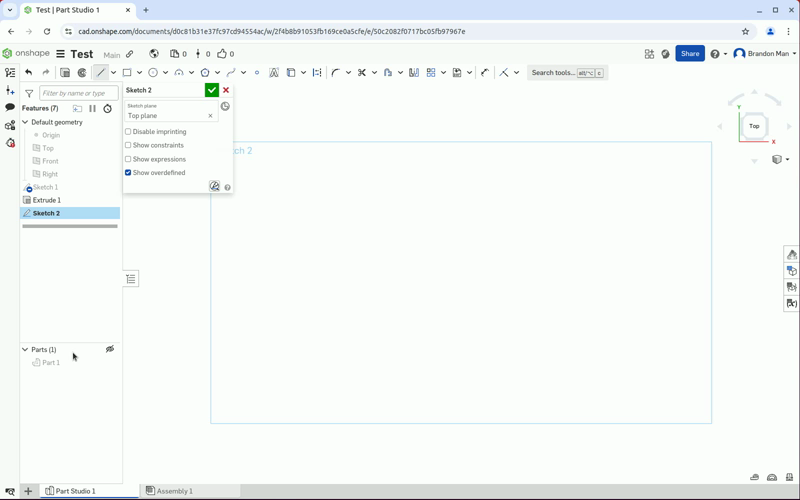
mouse_move(379, 314)
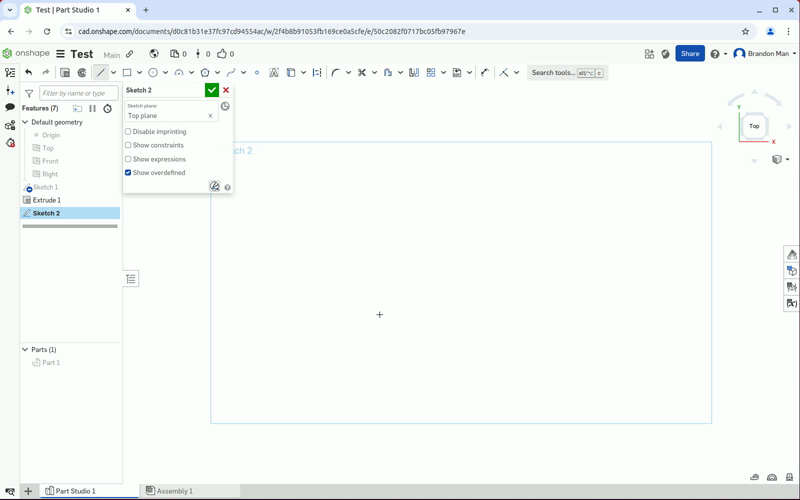
click(379, 314)
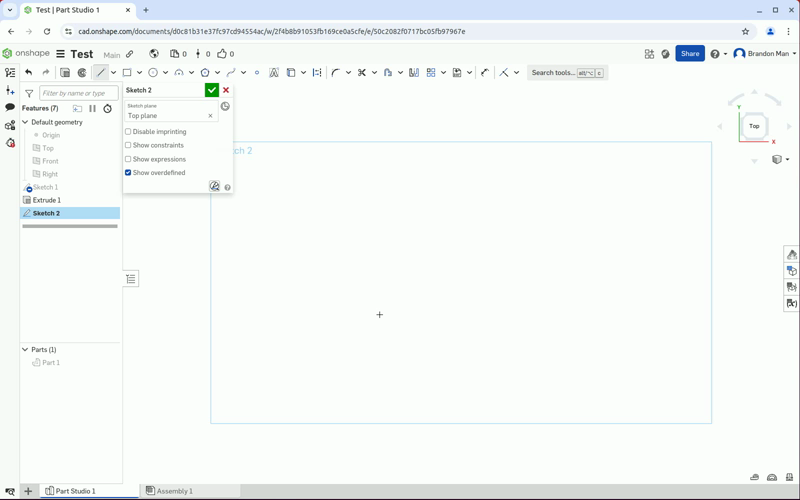
key_up(shift)
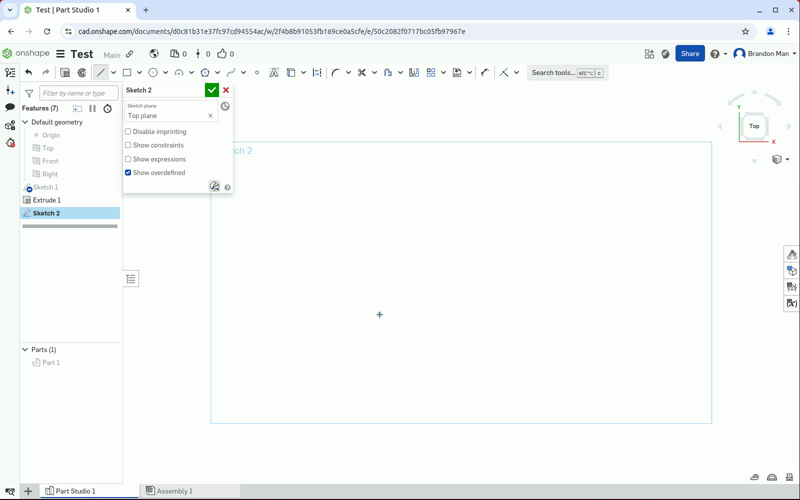
key_down(shift)
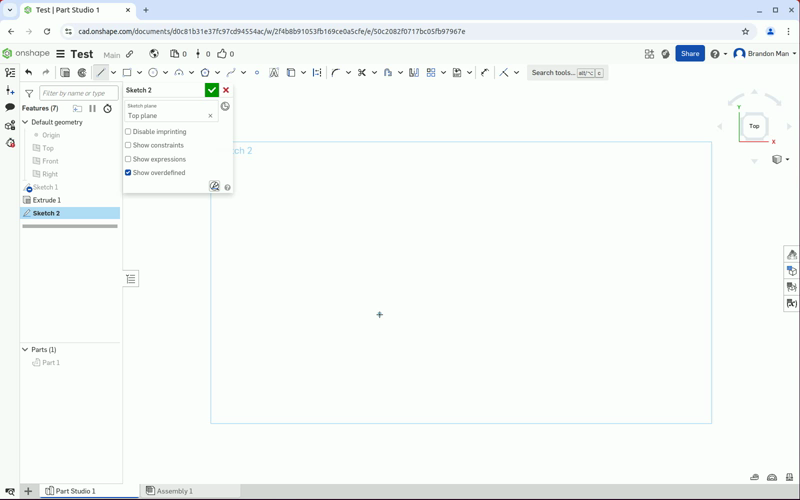
mouse_move(540, 314)
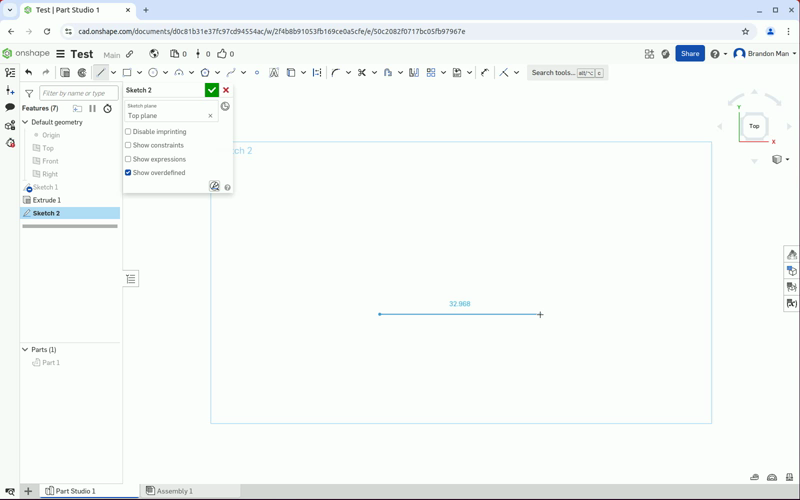
click(540, 314)
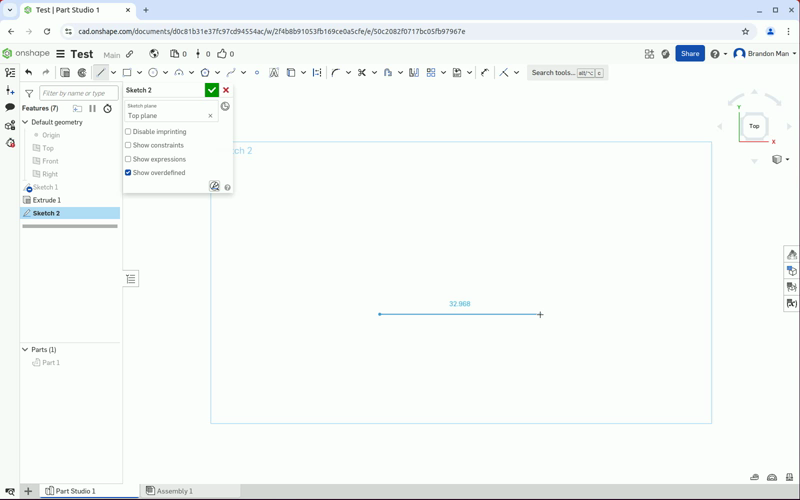
key_up(shift)
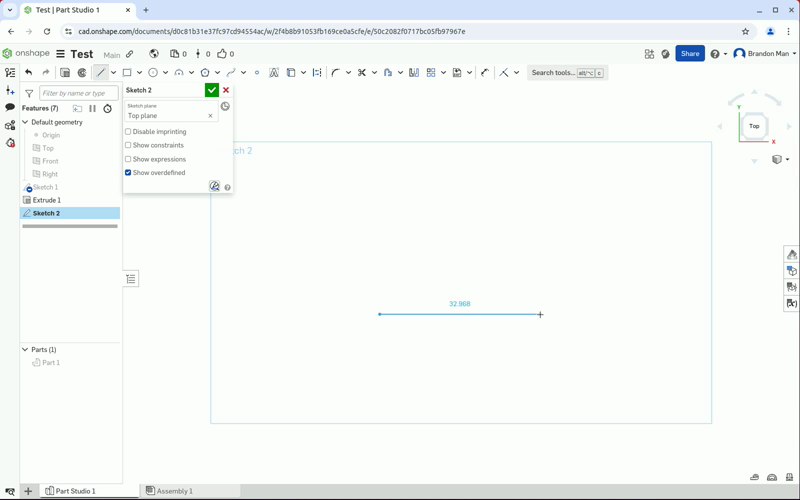
key(esc)
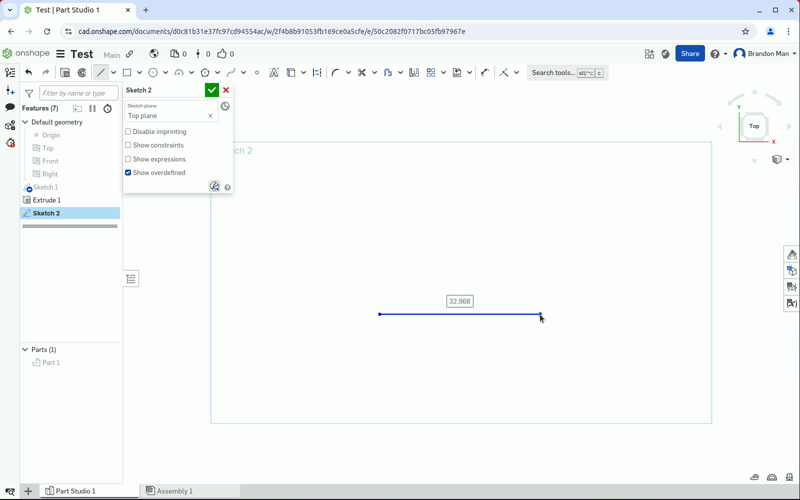
key(a)
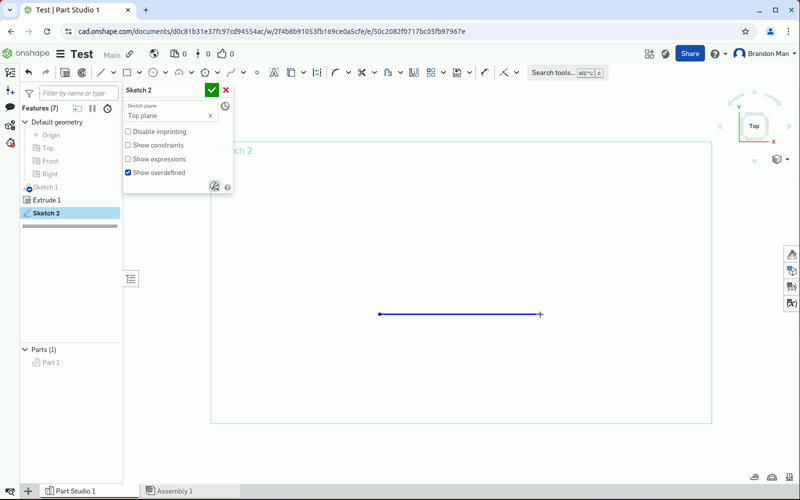
mouse_move(540, 314)
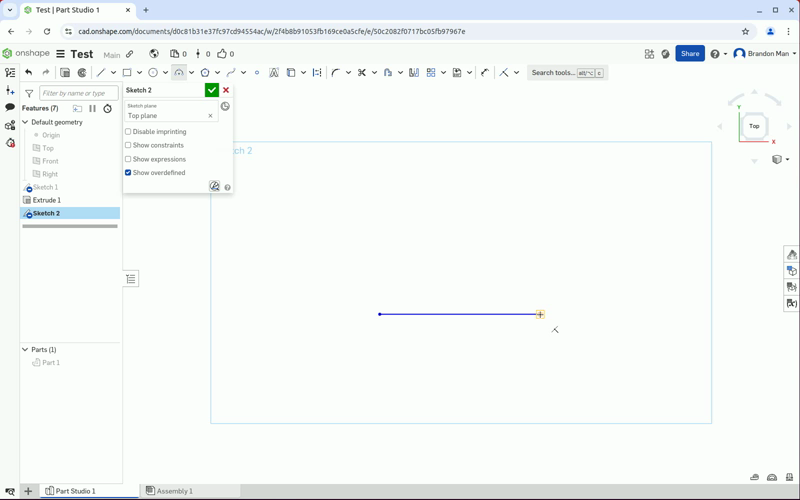
click(540, 314)
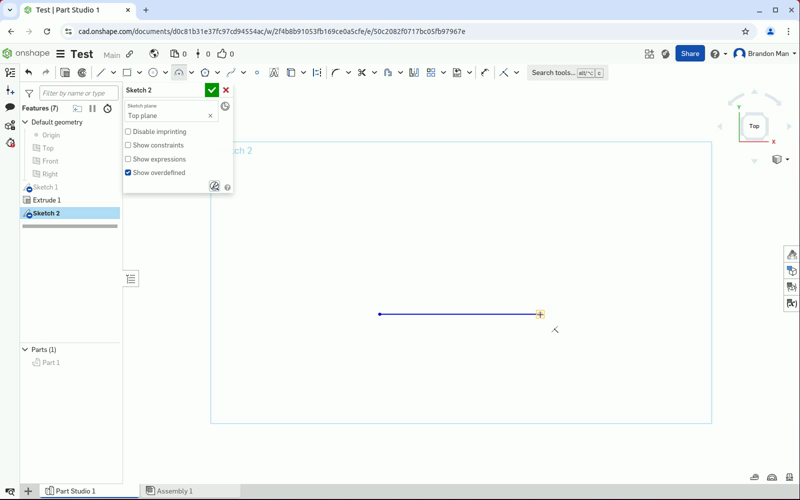
key_down(shift)
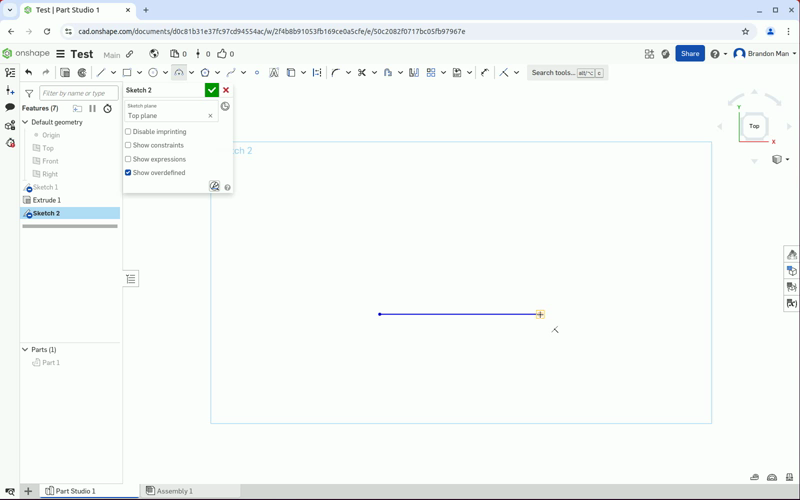
mouse_move(540, 251)
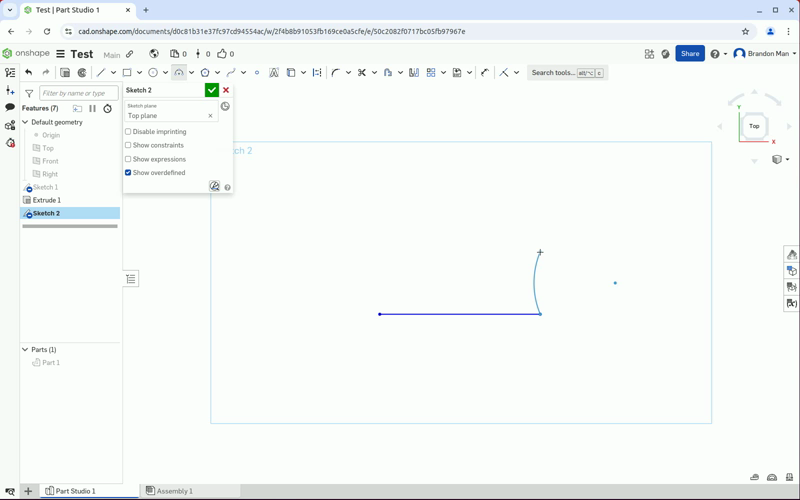
click(540, 251)
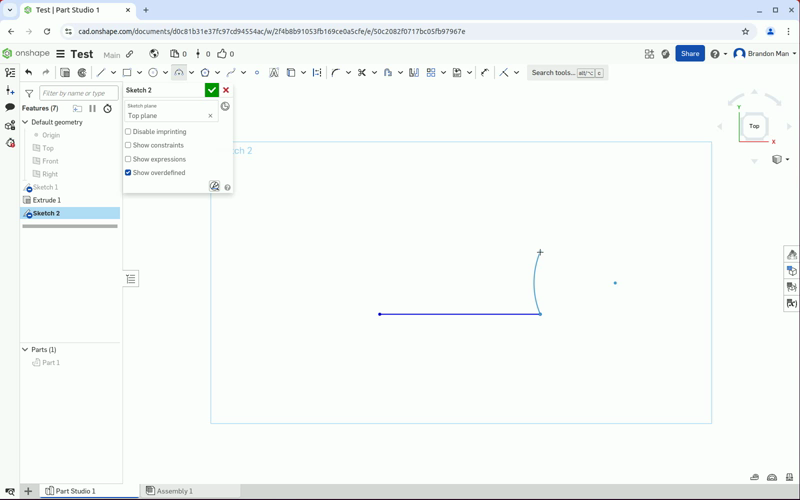
mouse_move(571, 283)
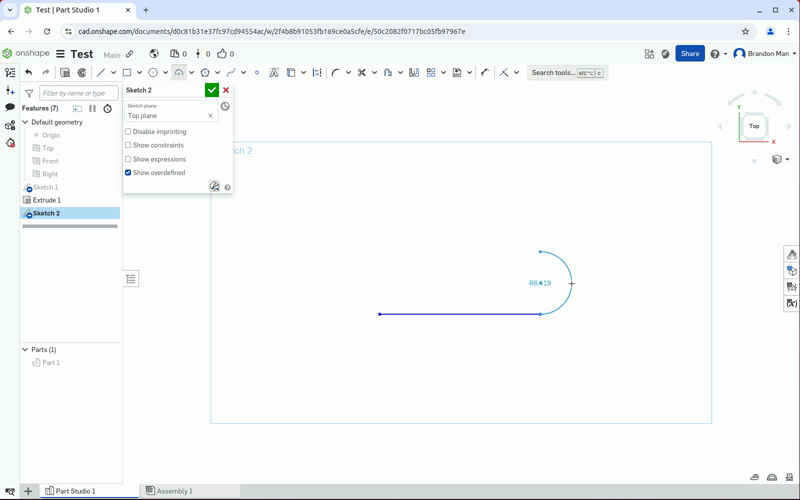
click(571, 283)
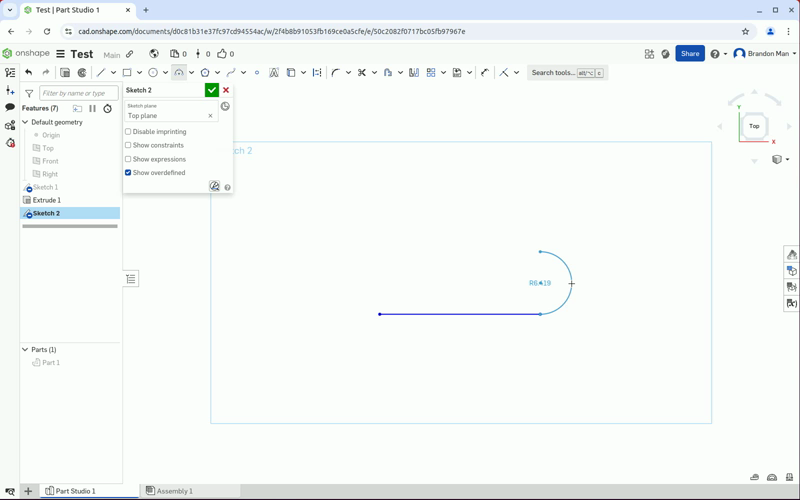
key_up(shift)
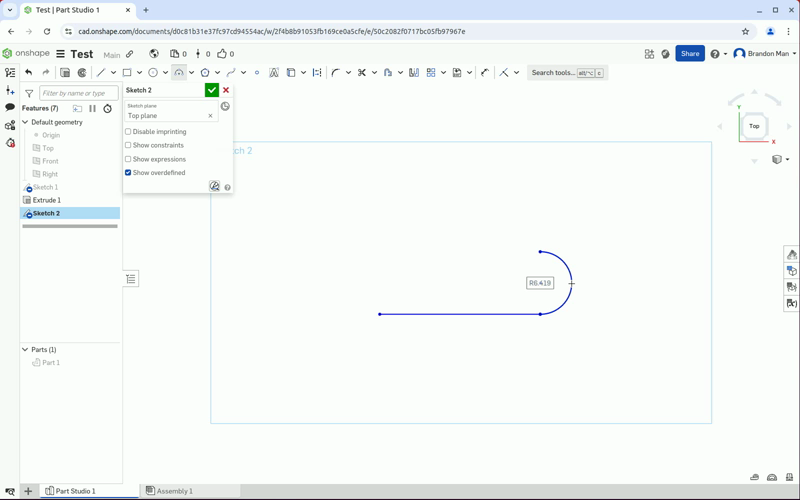
key(esc)
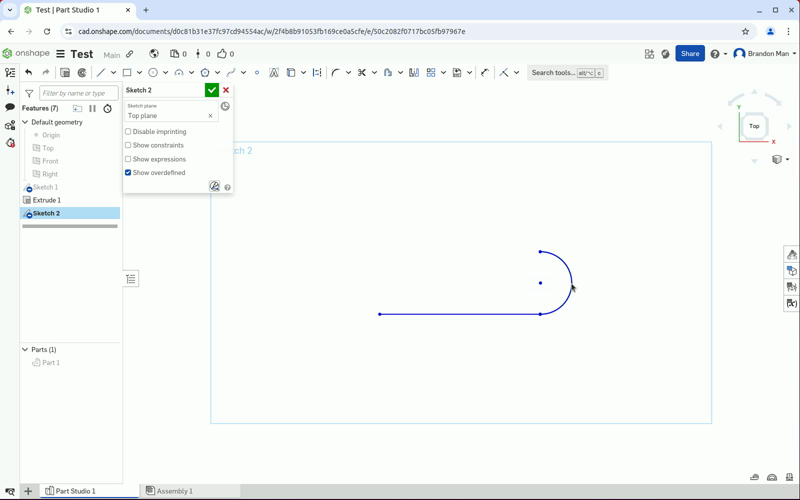
key(l)
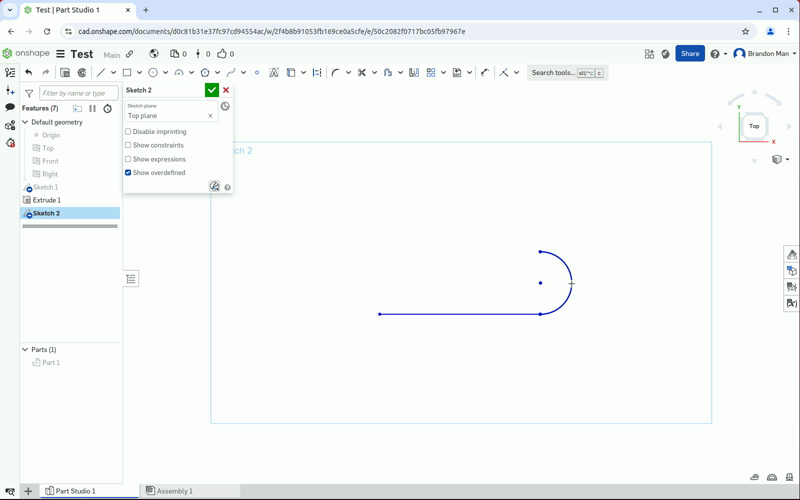
mouse_move(540, 251)
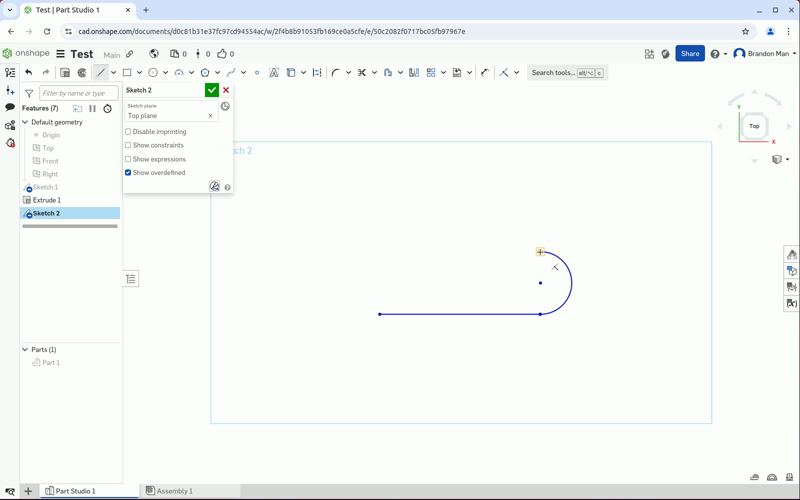
click(540, 251)
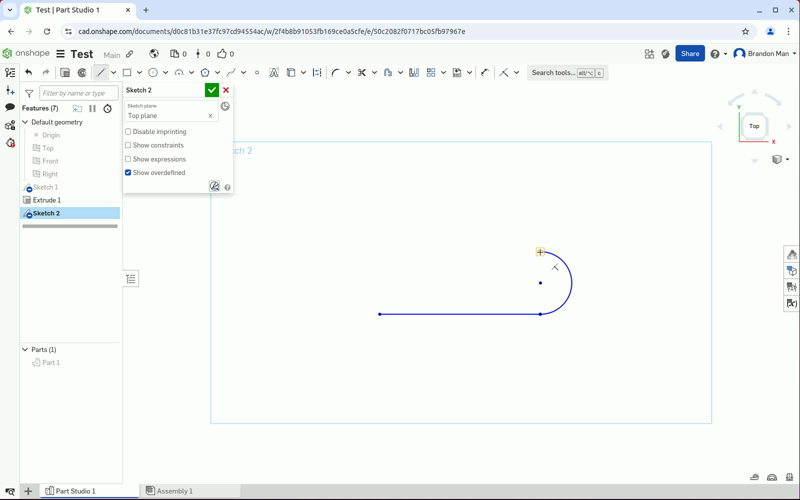
key_down(shift)
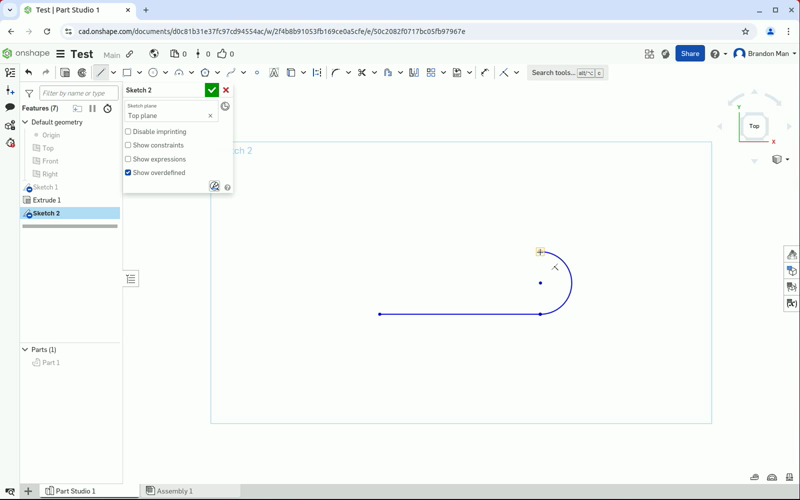
mouse_move(379, 251)
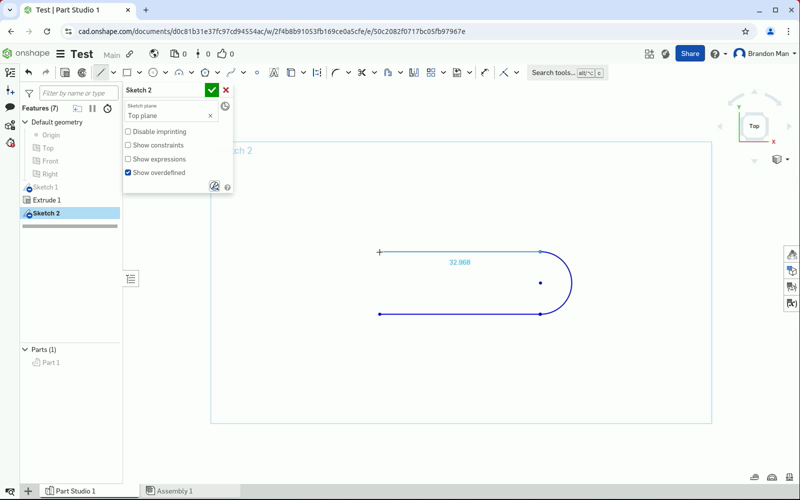
click(379, 251)
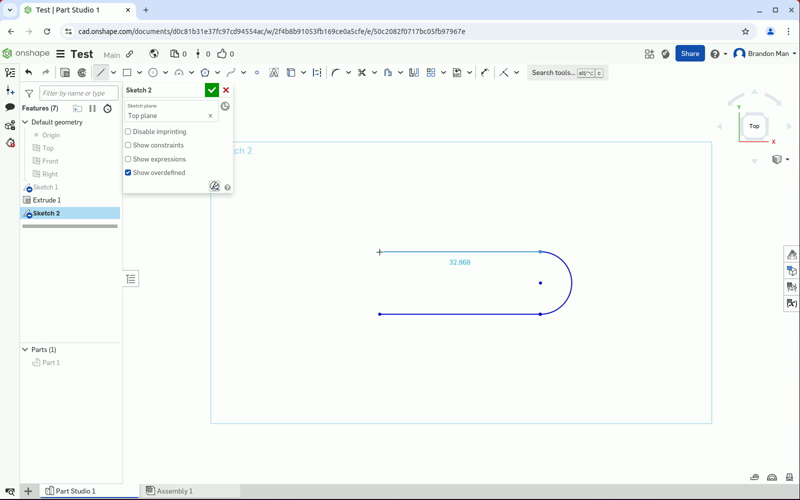
key_up(shift)
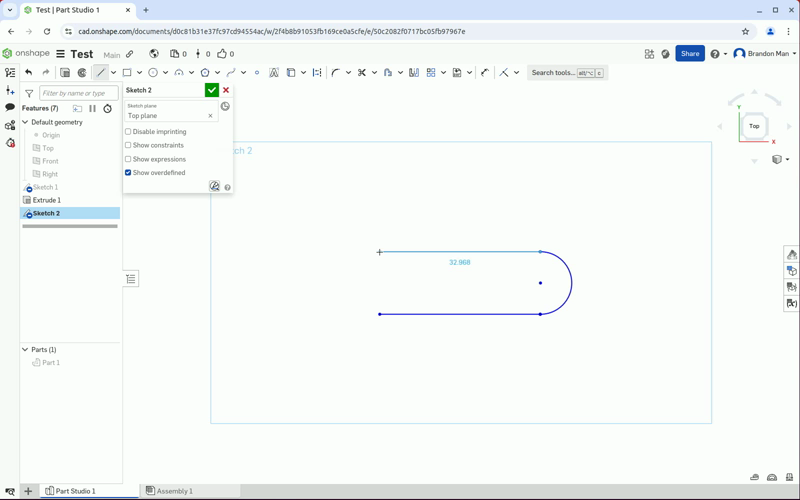
key(esc)
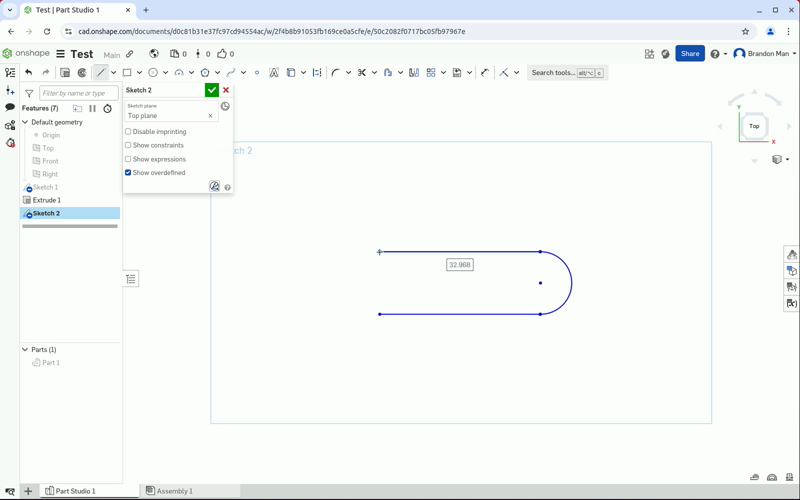
key(a)
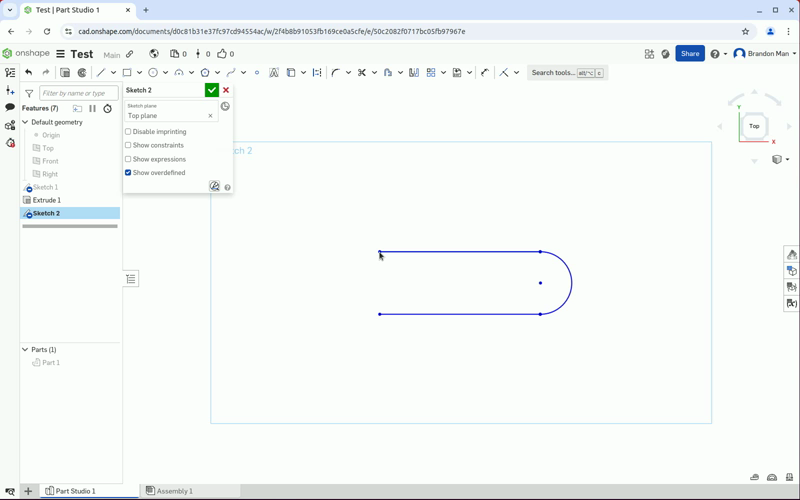
mouse_move(379, 251)
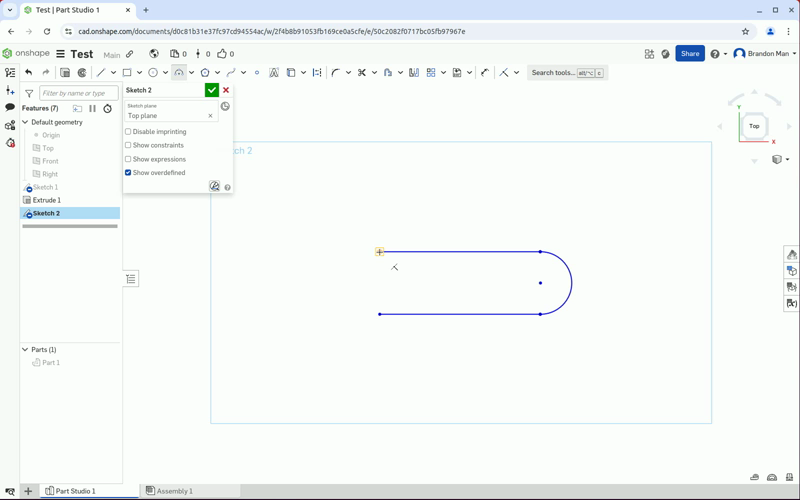
click(379, 251)
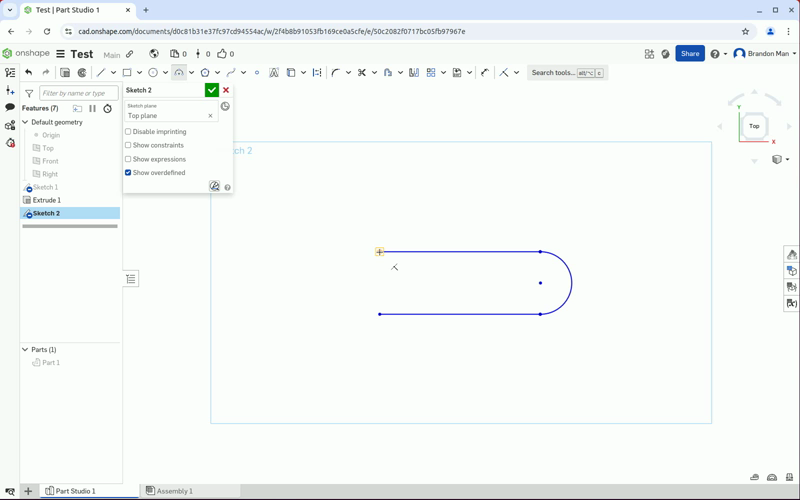
mouse_move(379, 314)
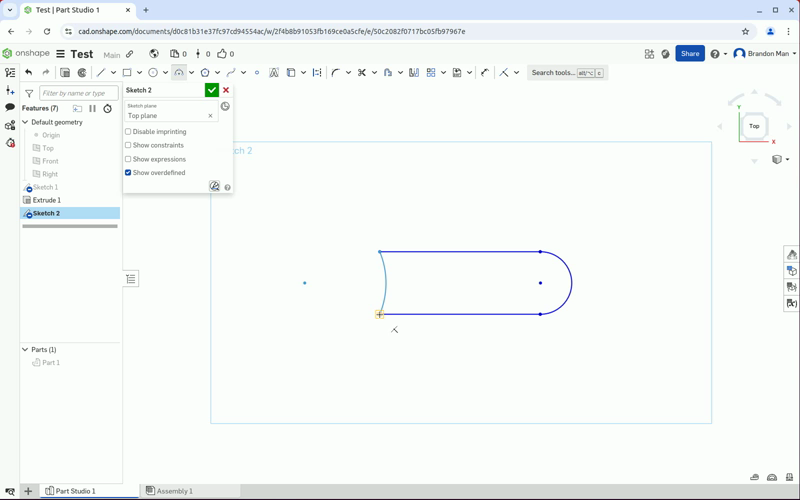
click(379, 314)
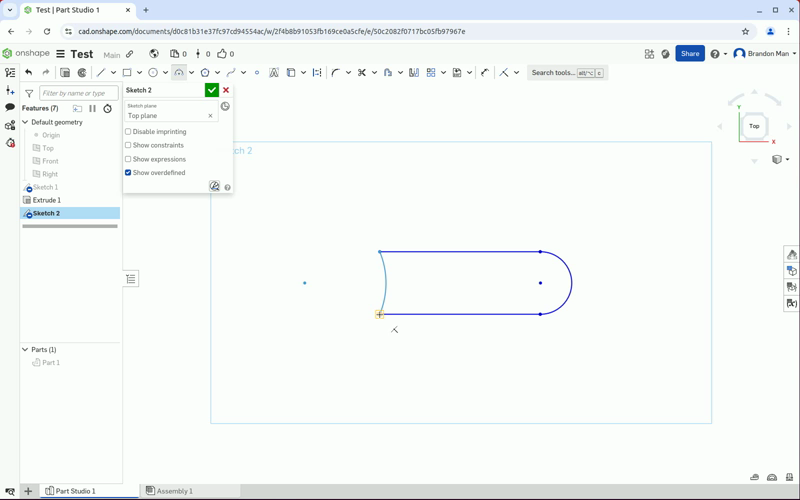
key_down(shift)
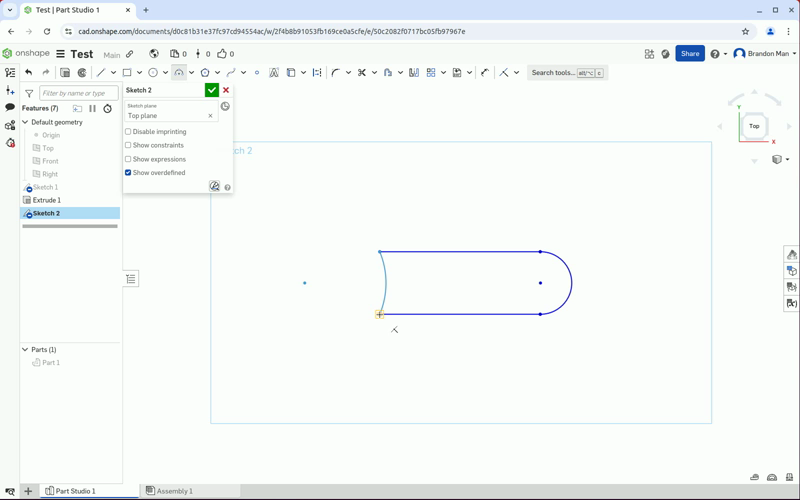
mouse_move(348, 283)
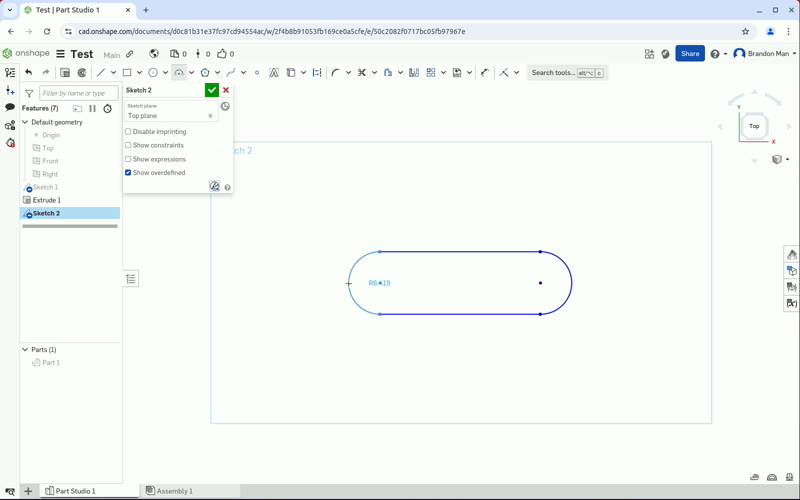
click(348, 283)
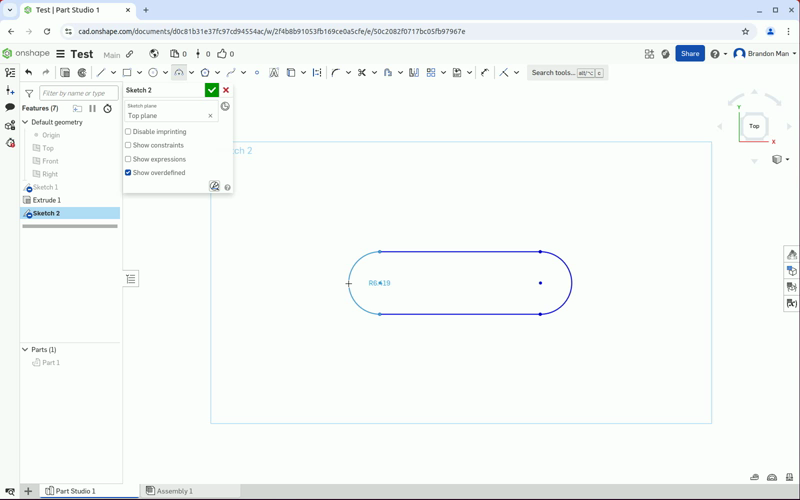
key_up(shift)
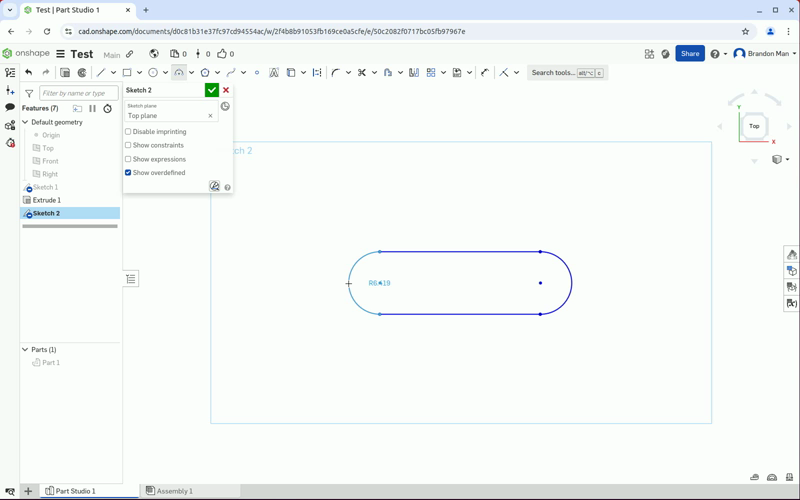
key(esc)
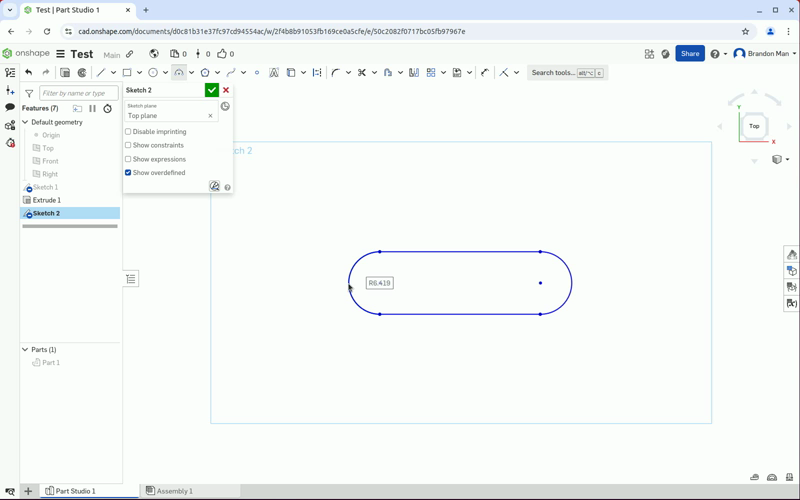
key(c)
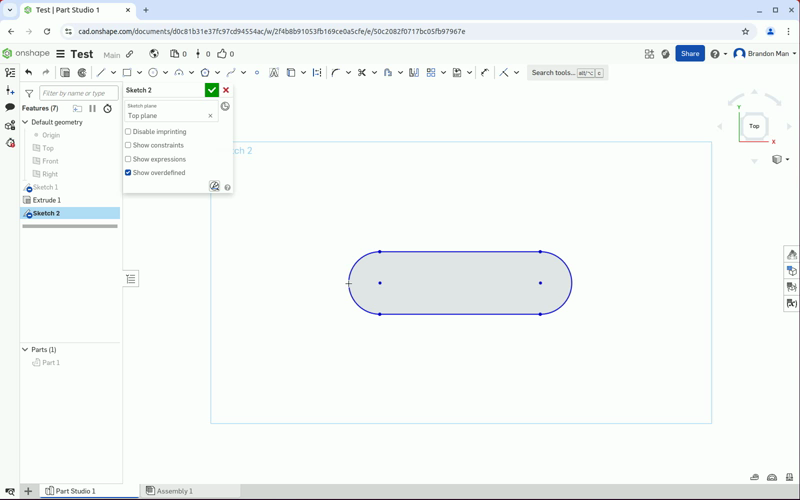
key_down(shift)
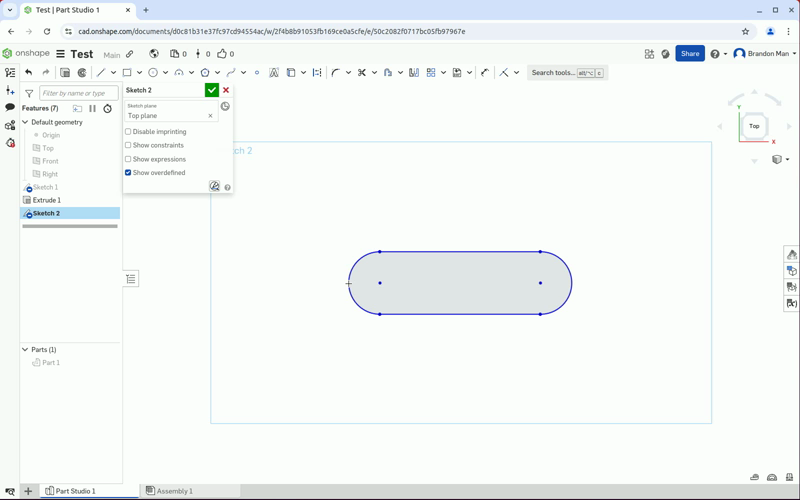
mouse_move(379, 282)
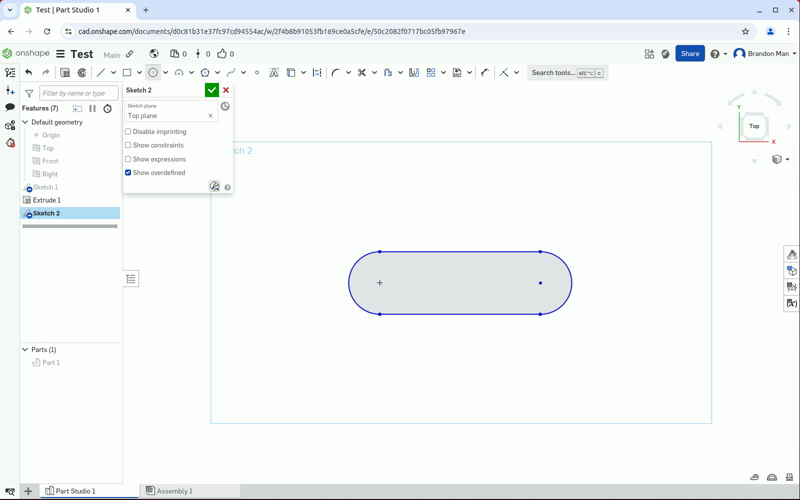
scroll(6)
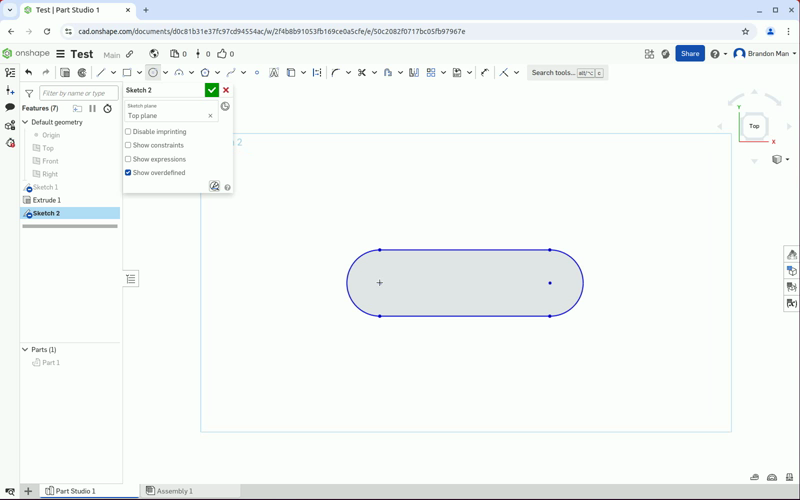
scroll(6)
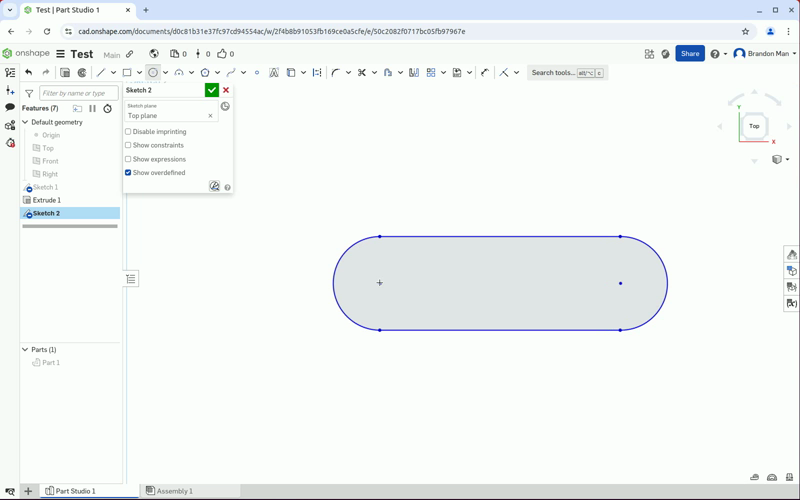
scroll(6)
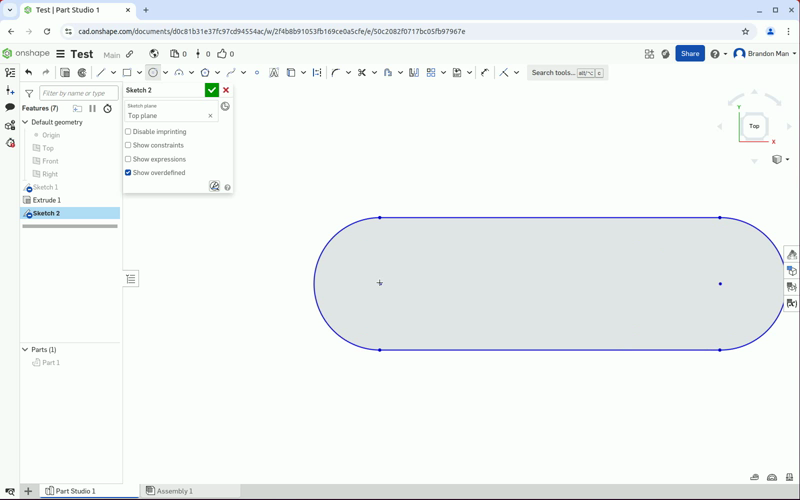
scroll(6)
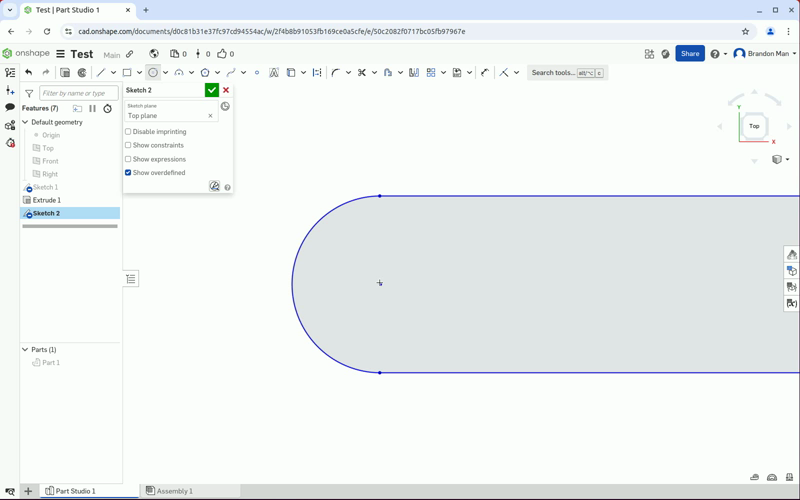
scroll(6)
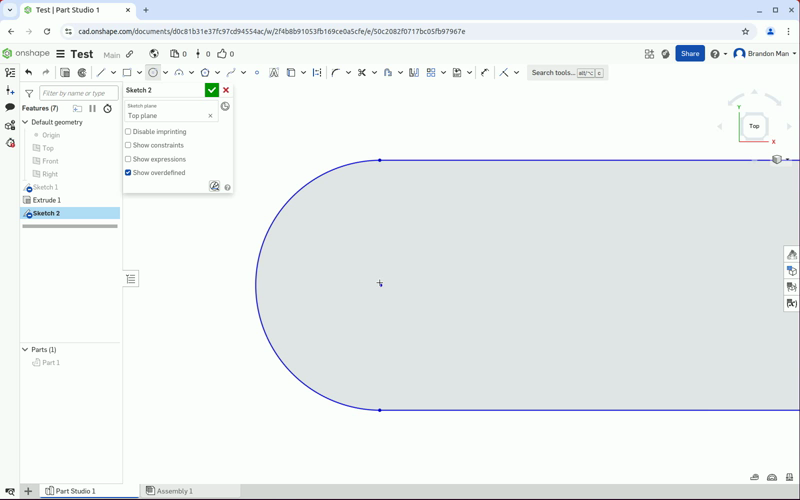
scroll(6)
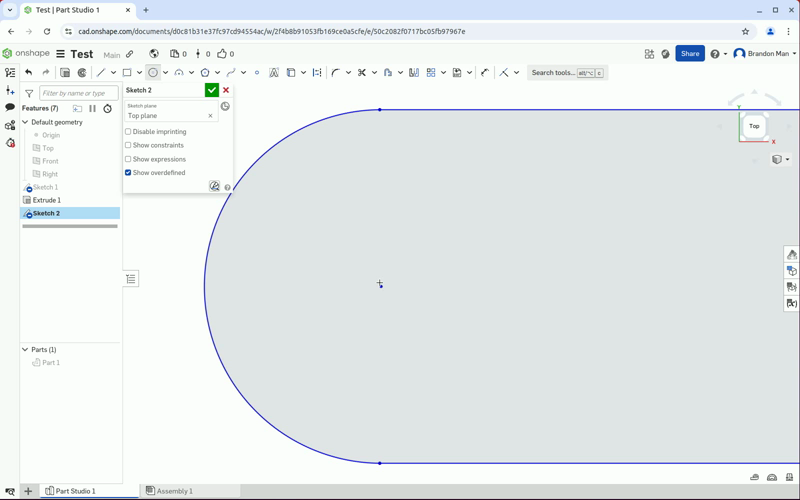
scroll(6)
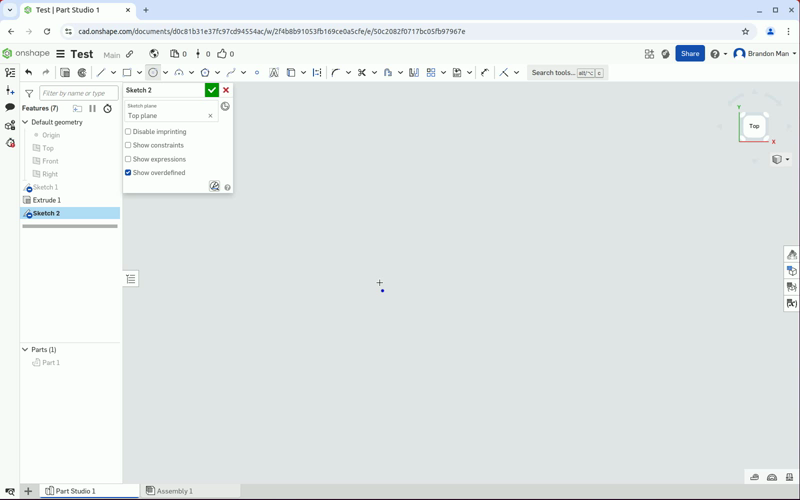
click(379, 282)
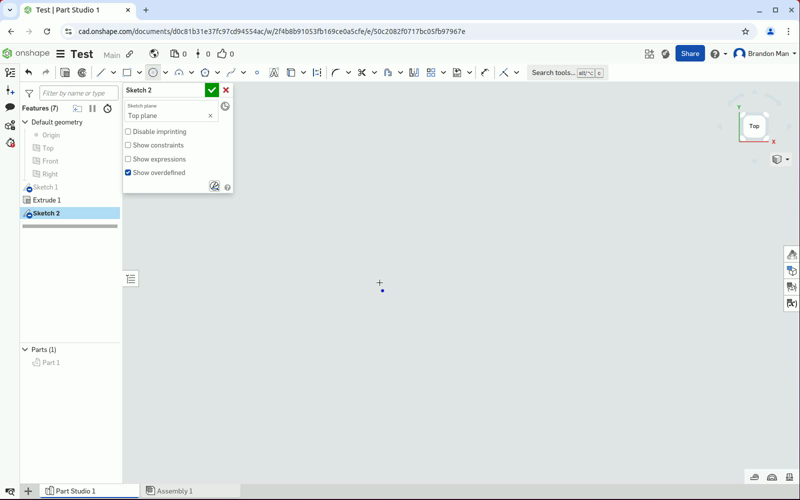
scroll(-6)
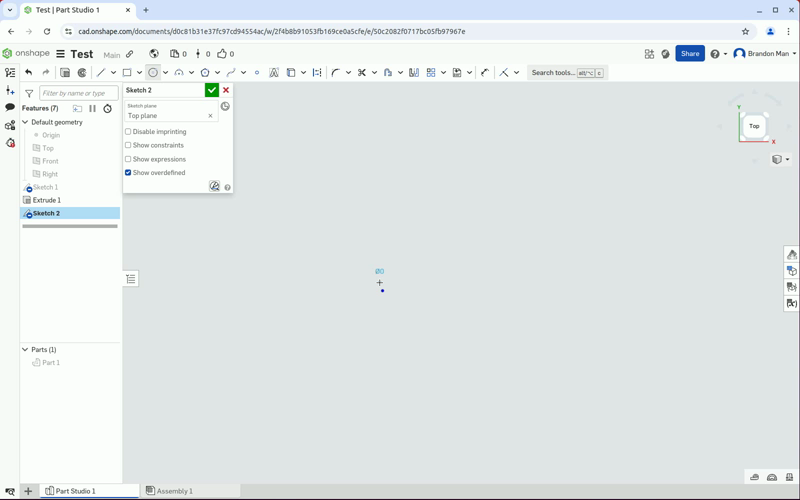
scroll(-6)
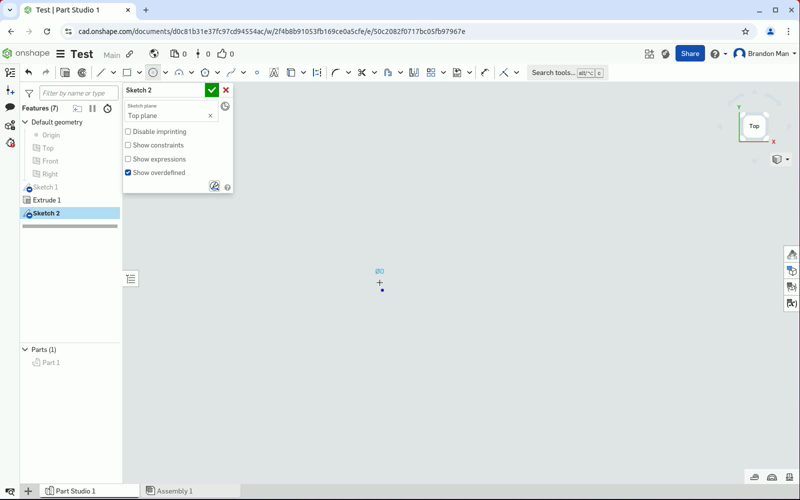
scroll(-6)
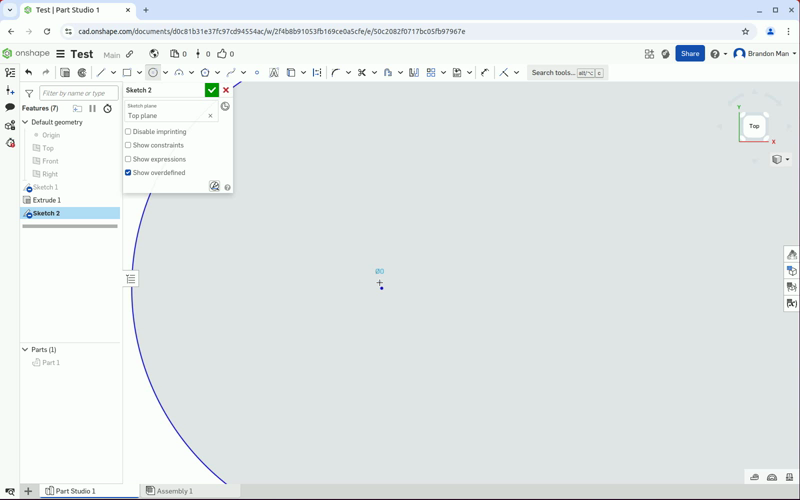
scroll(-6)
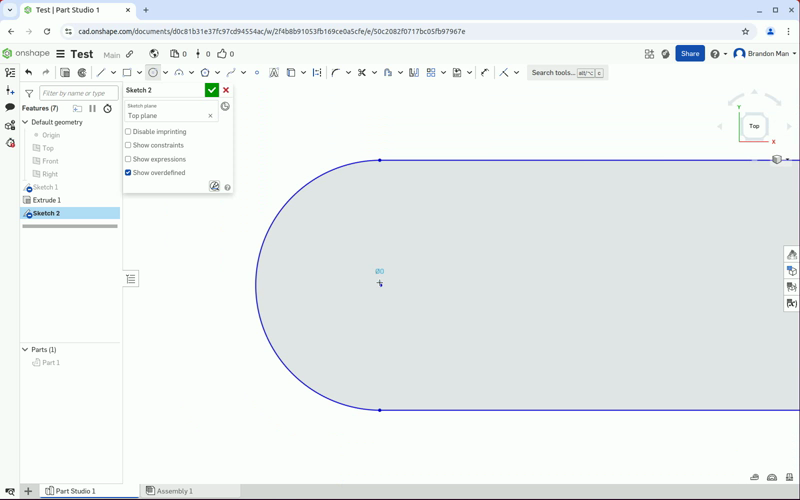
scroll(-6)
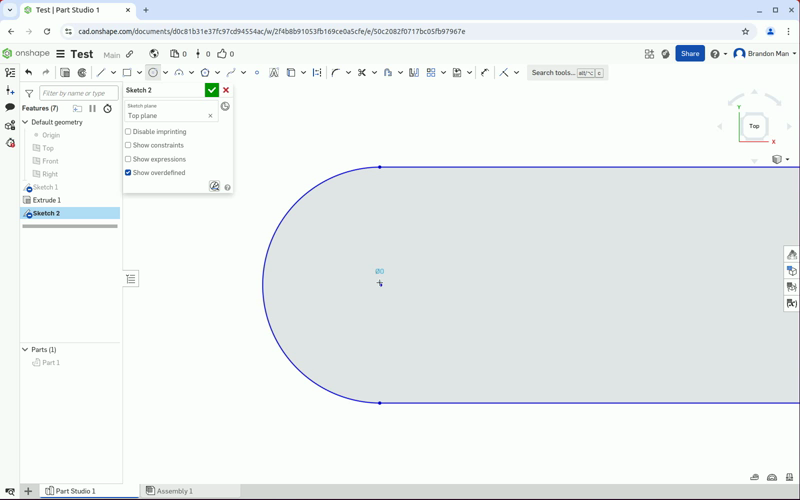
scroll(-6)
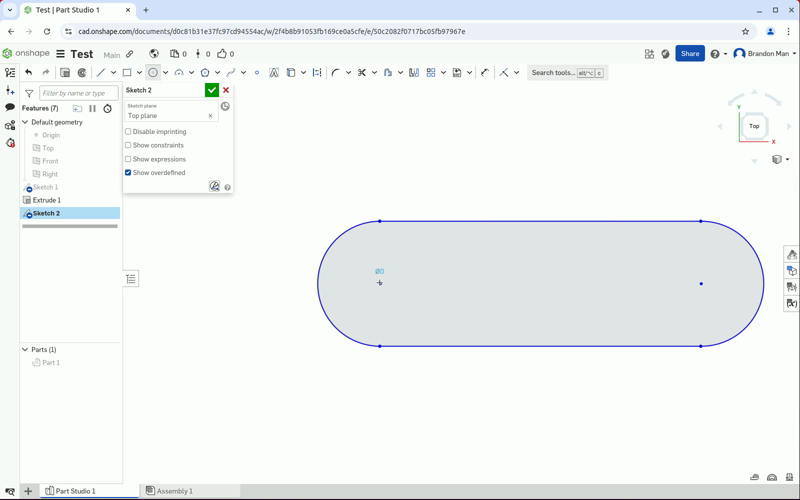
scroll(-6)
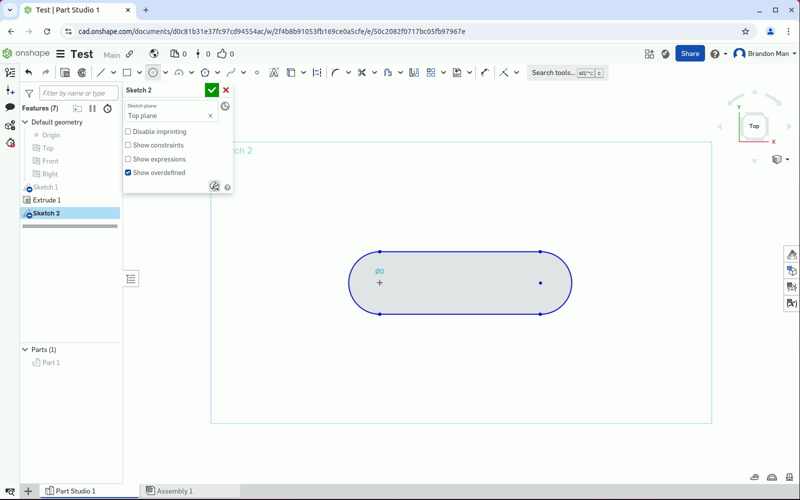
key_up(shift)
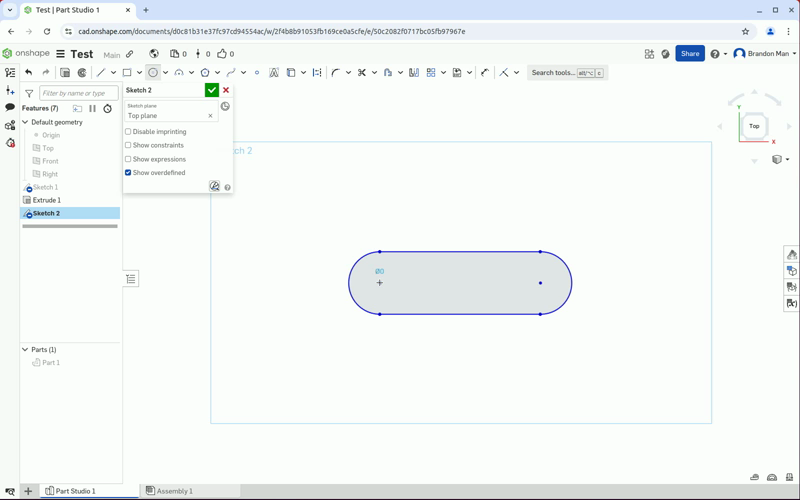
mouse_move(393, 282)
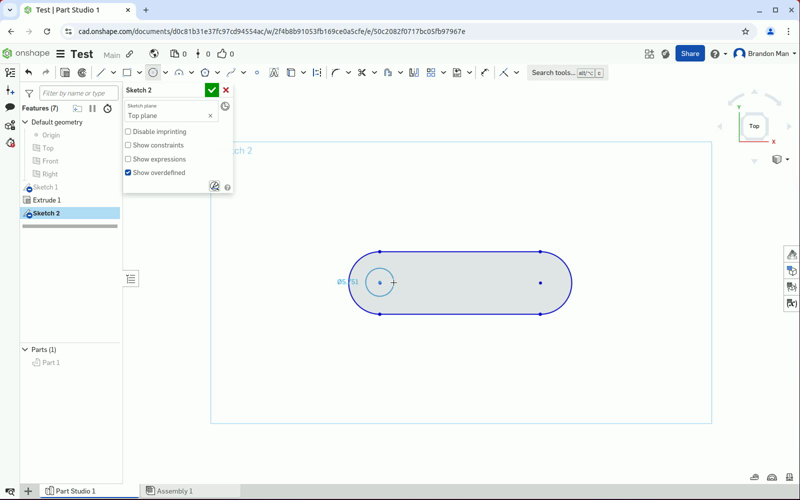
click(393, 282)
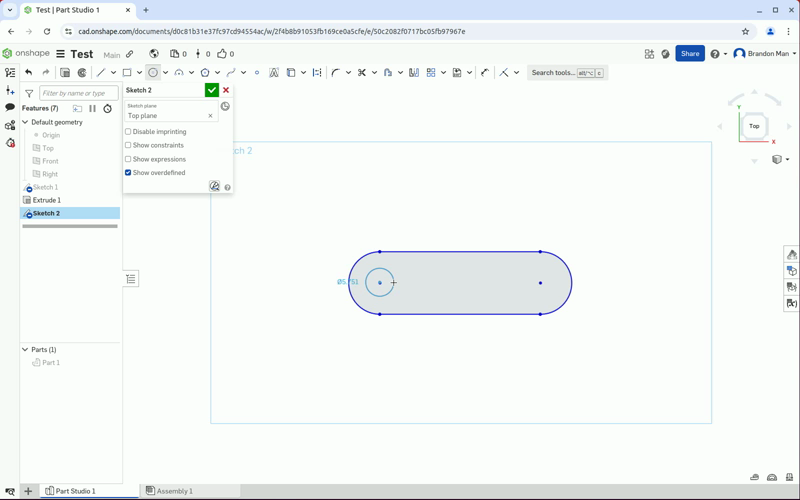
key(esc)
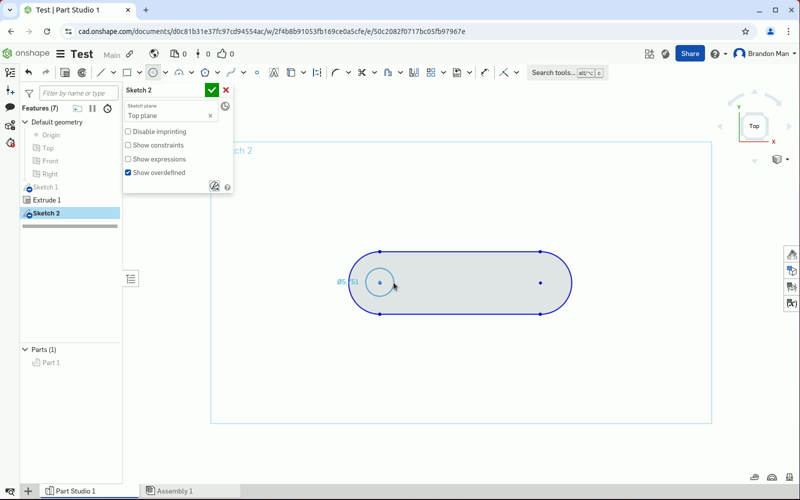
key(l)
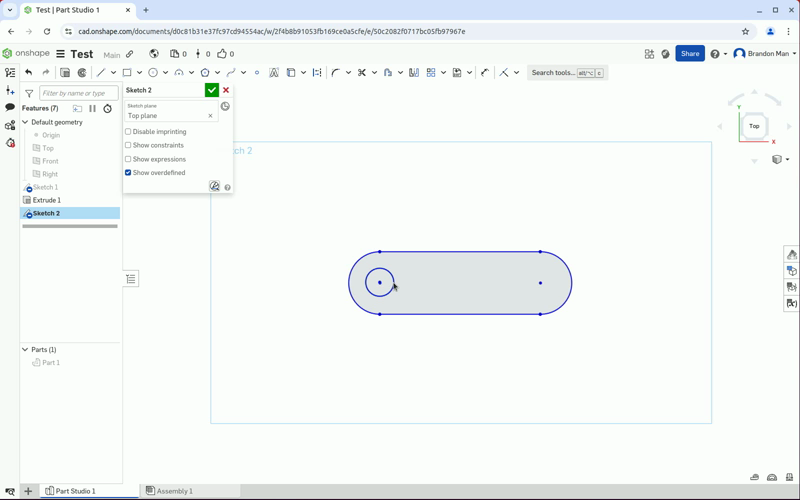
key_down(shift)
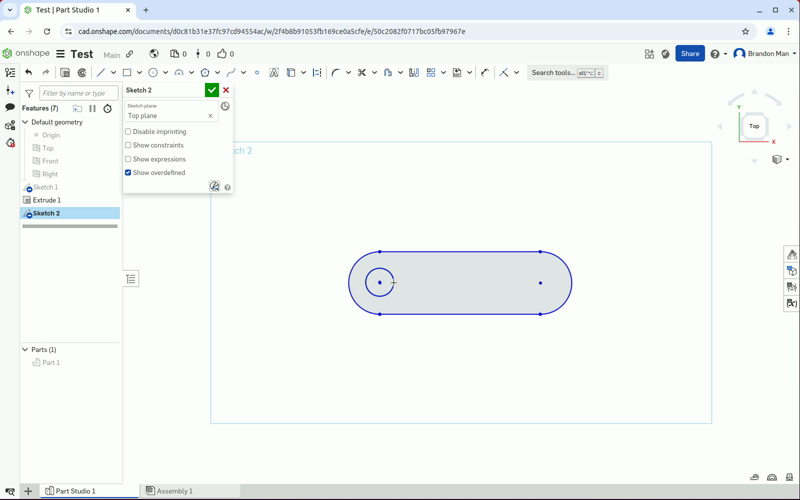
mouse_move(418, 302)
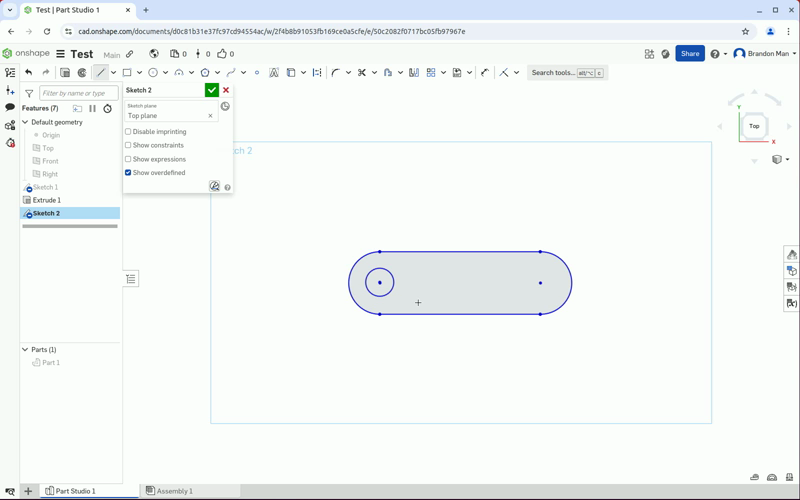
click(418, 302)
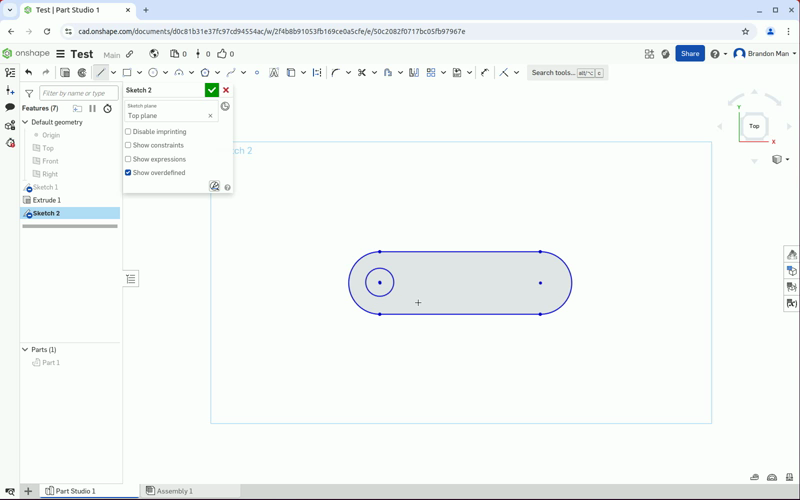
key_up(shift)
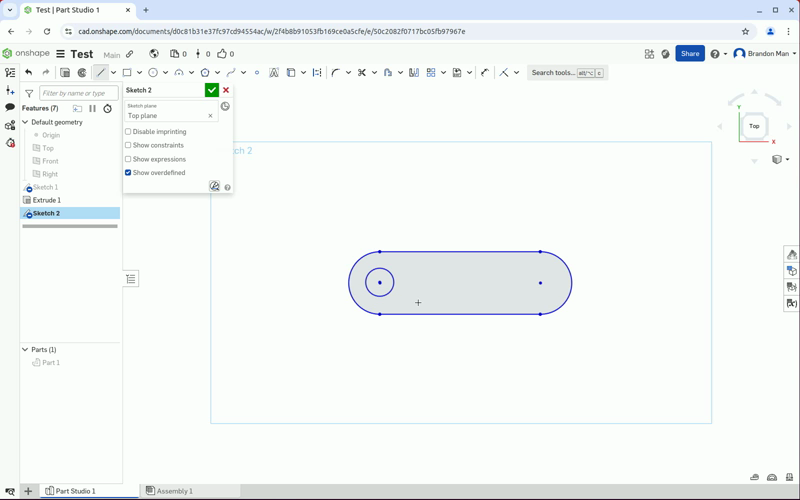
key_down(shift)
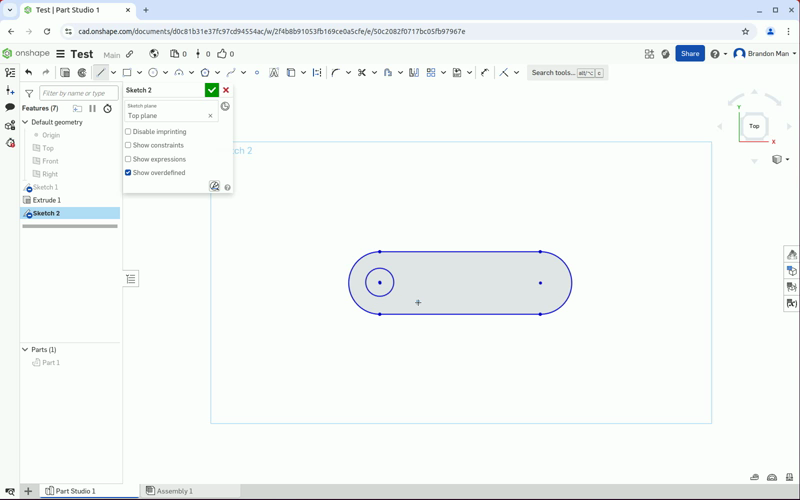
mouse_move(501, 302)
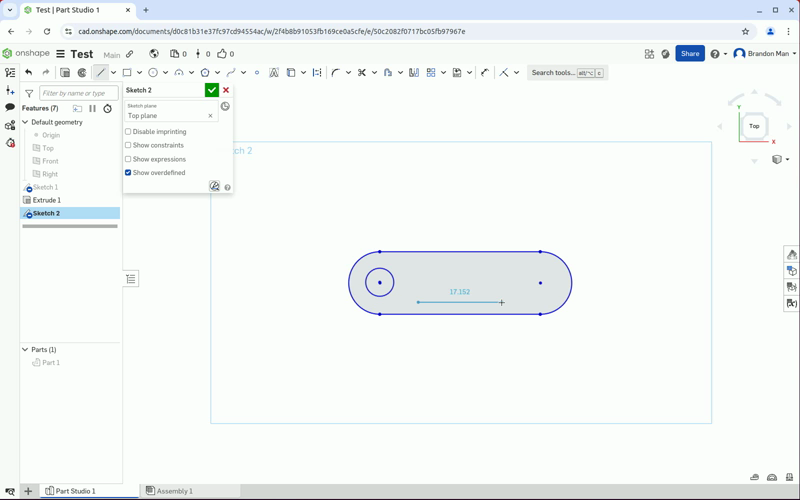
click(501, 302)
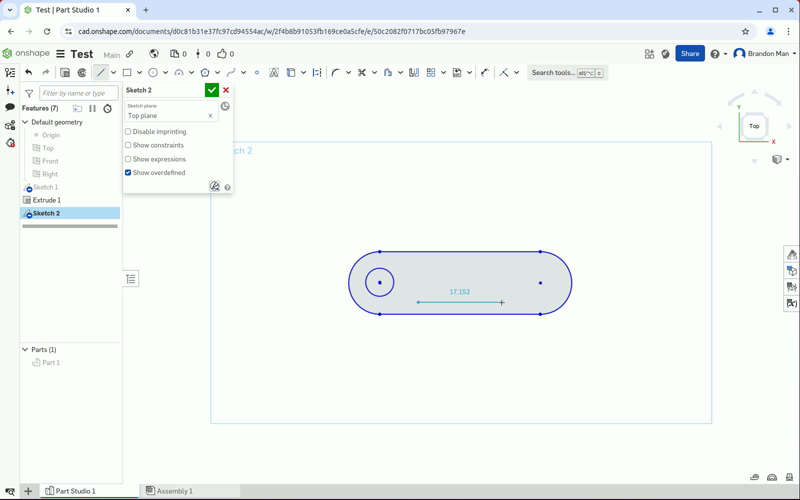
key_up(shift)
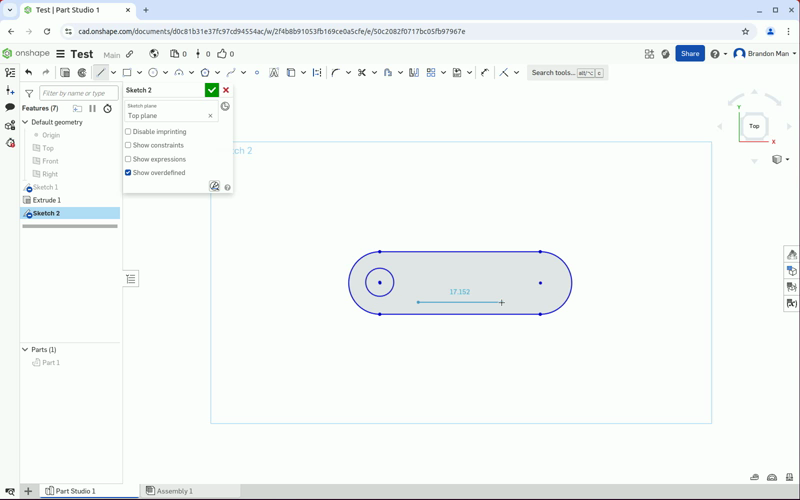
key_down(shift)
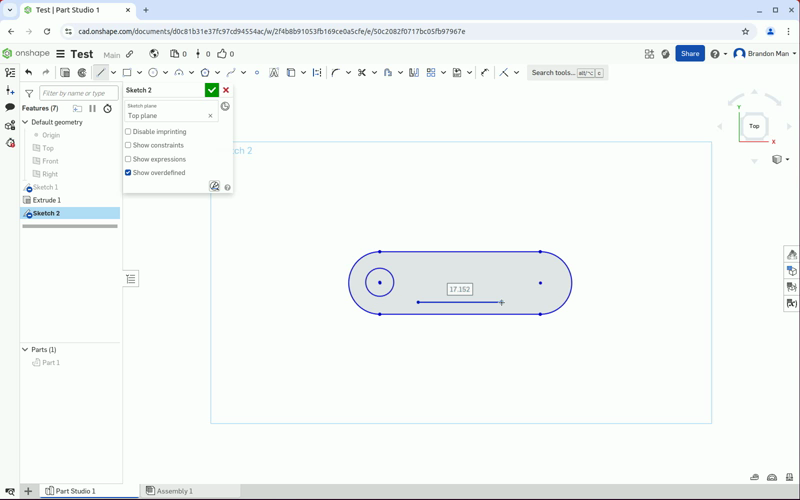
mouse_move(531, 302)
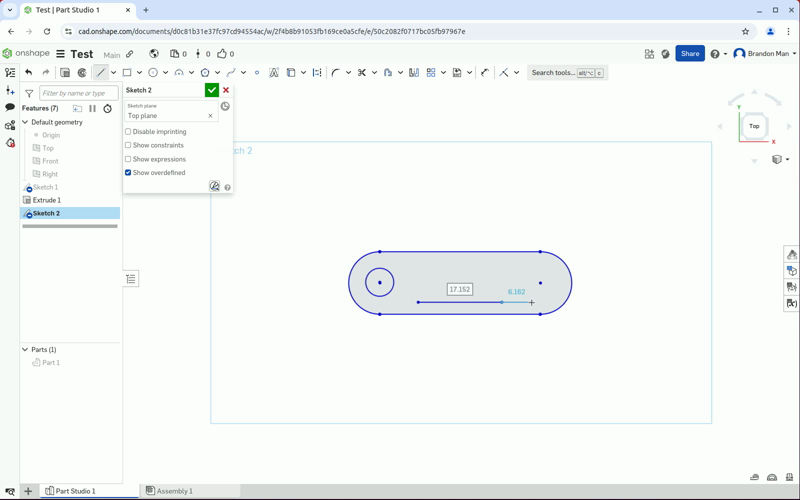
mouse_move(501, 264)
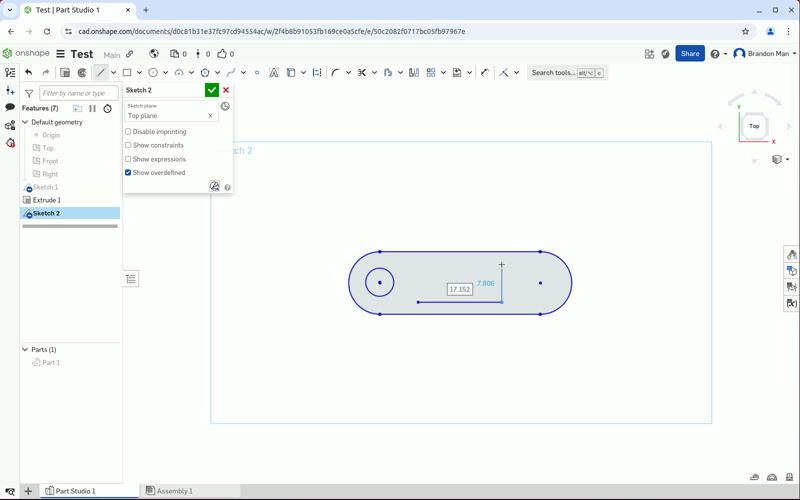
click(501, 264)
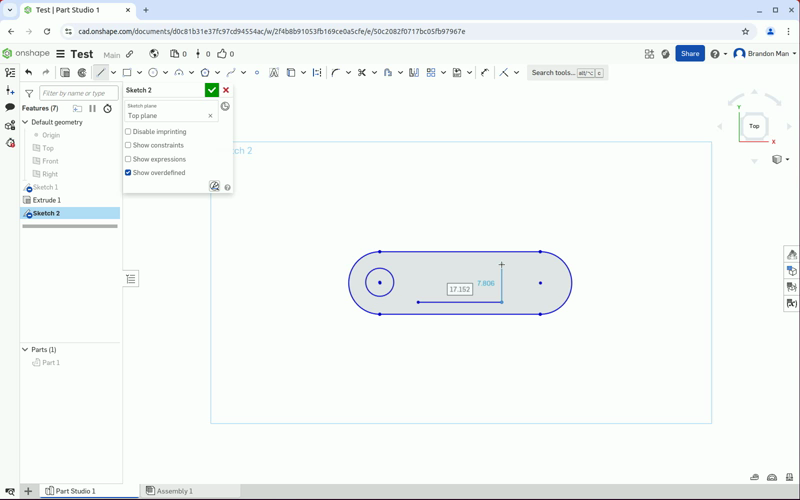
key_up(shift)
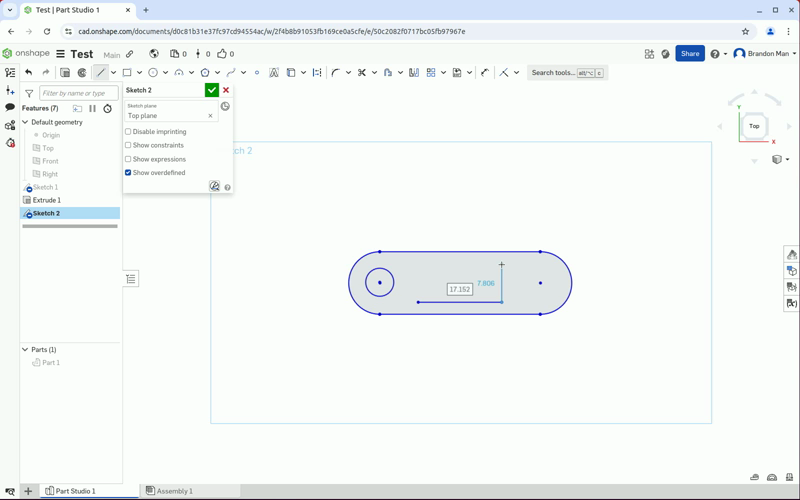
key_down(shift)
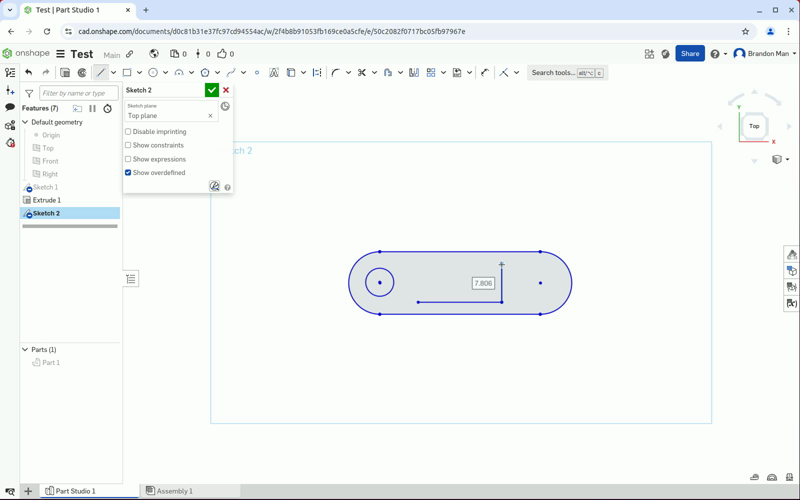
mouse_move(418, 264)
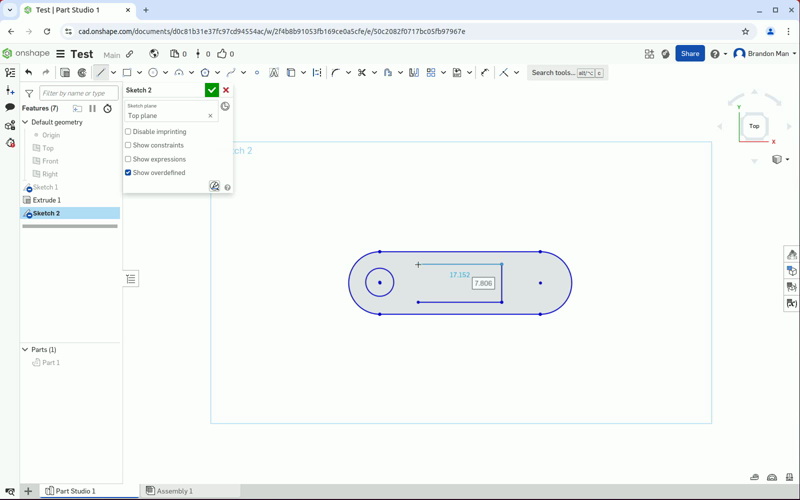
click(418, 264)
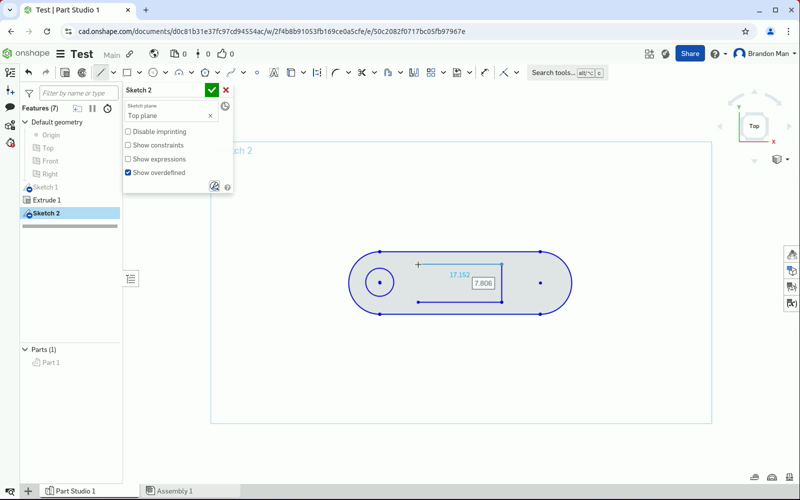
key_up(shift)
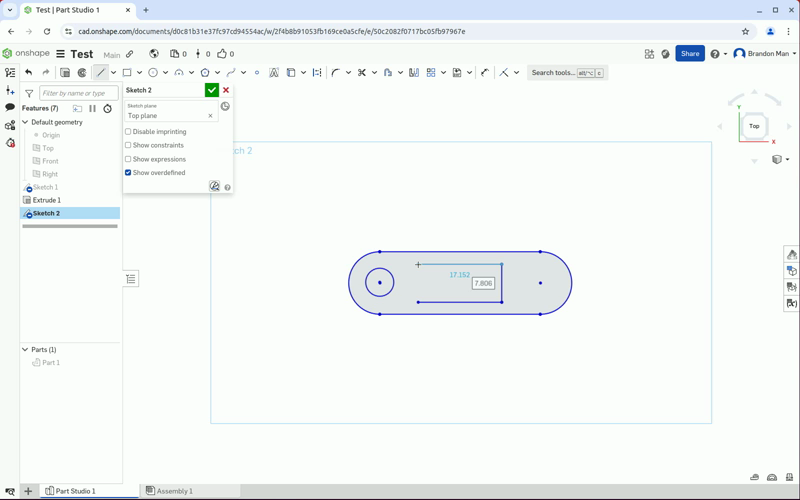
mouse_move(448, 264)
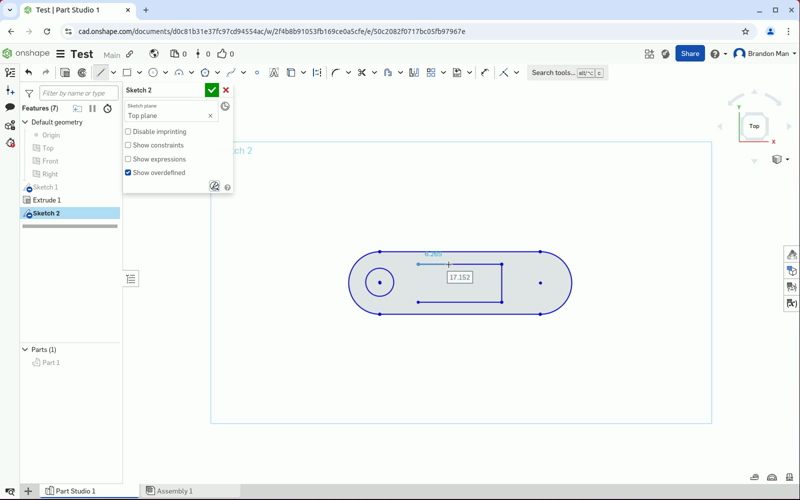
key_down(shift)
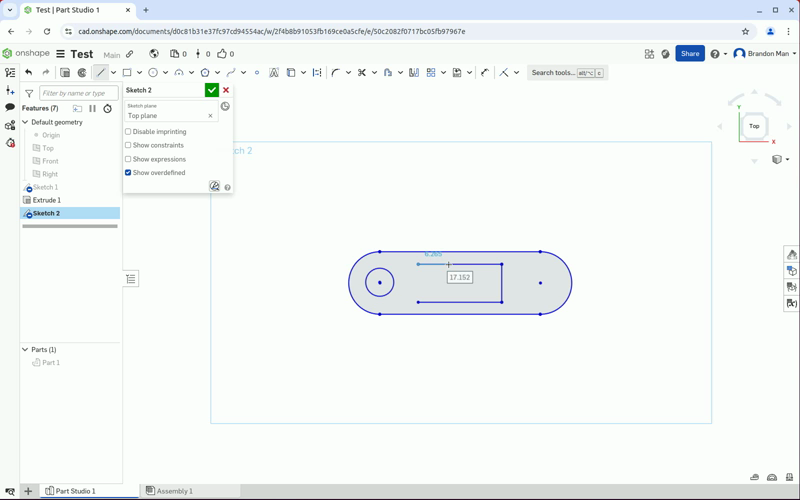
mouse_move(418, 302)
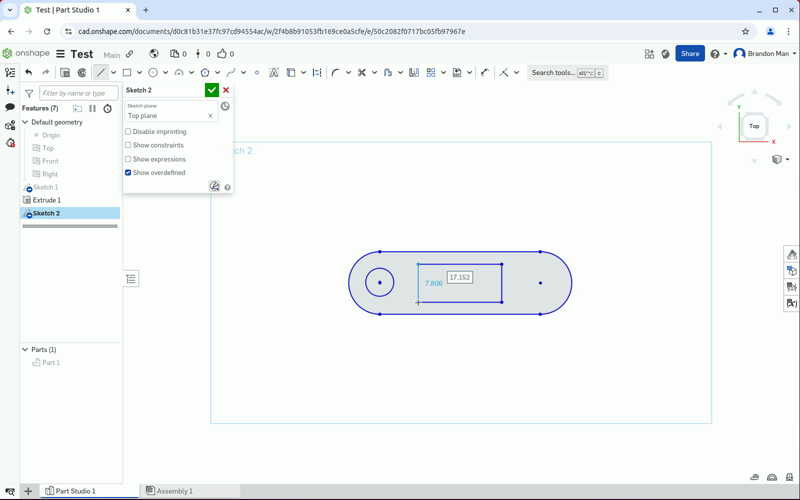
key_up(shift)
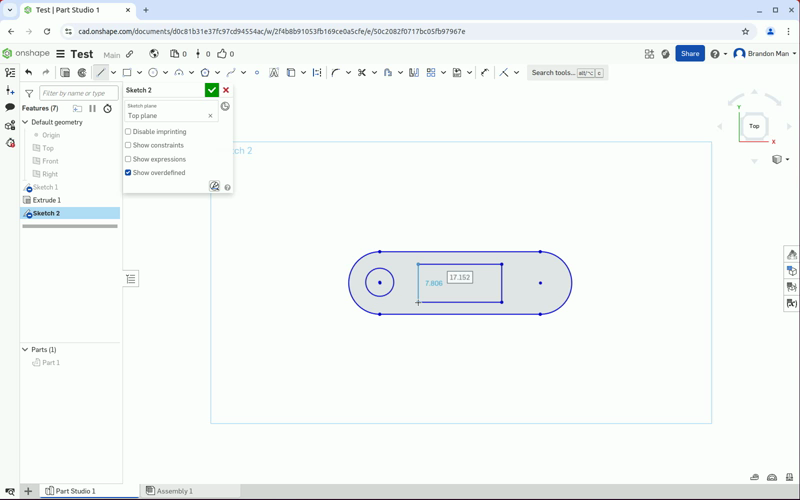
click(418, 302)
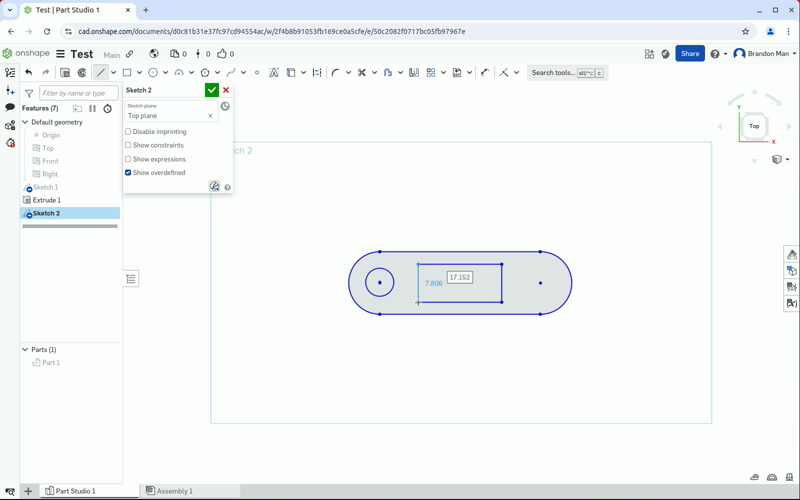
key(esc)
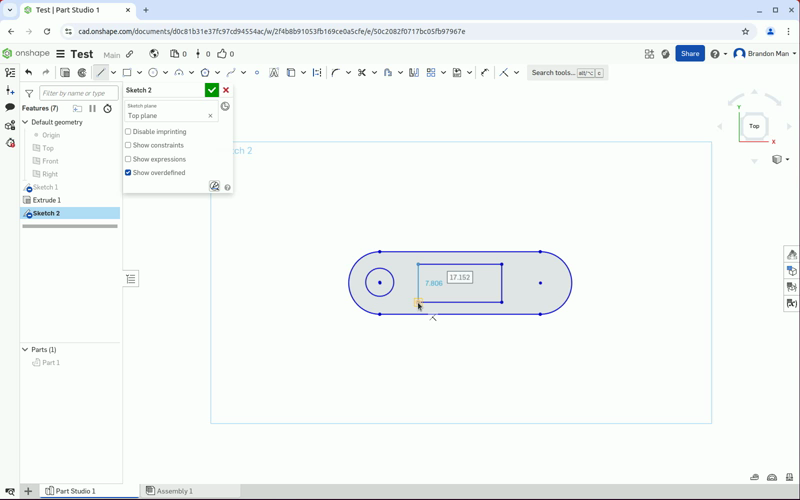
key(c)
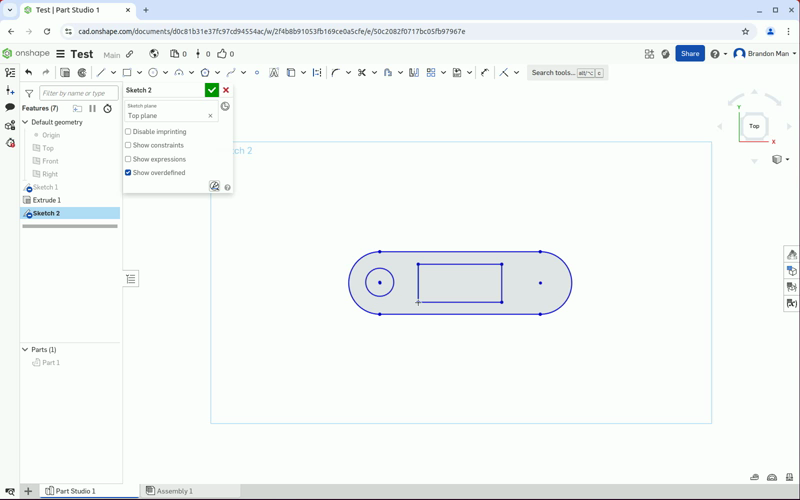
key_down(shift)
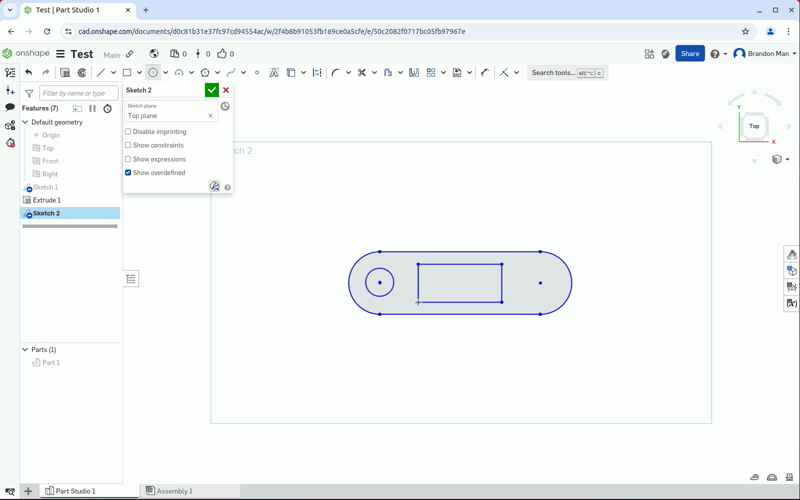
mouse_move(540, 282)
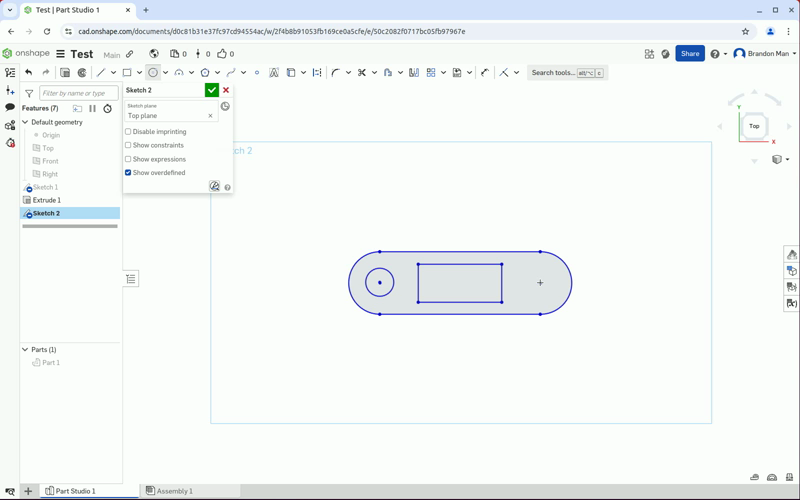
scroll(6)
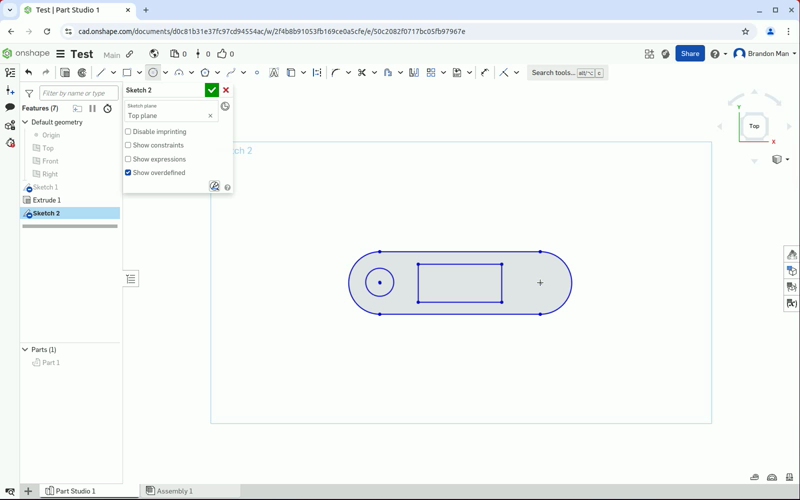
scroll(6)
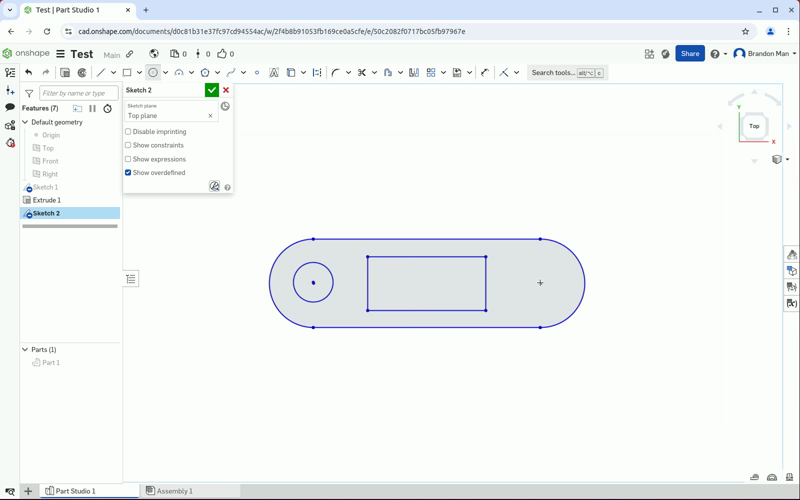
scroll(6)
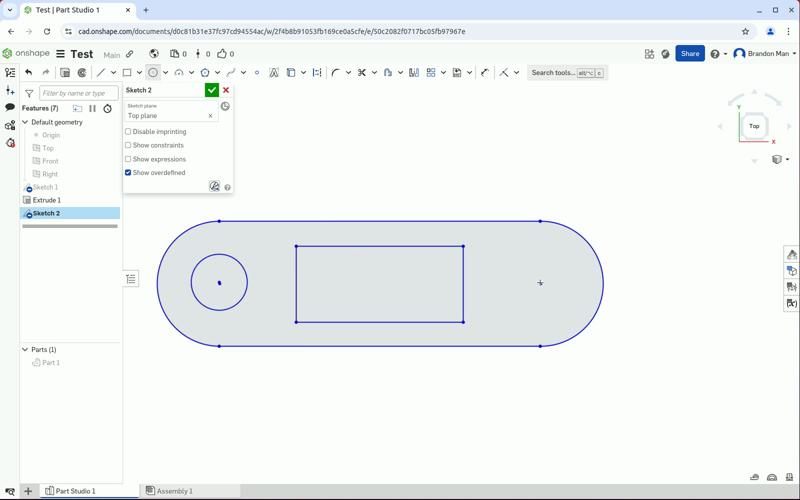
scroll(6)
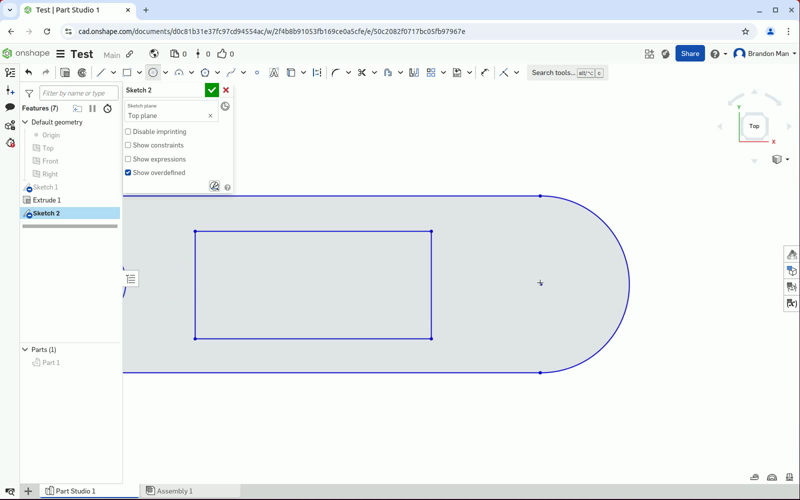
scroll(6)
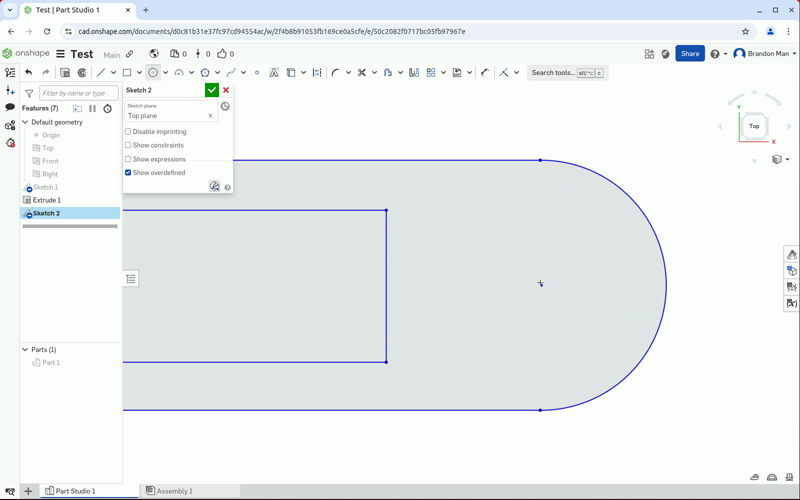
scroll(6)
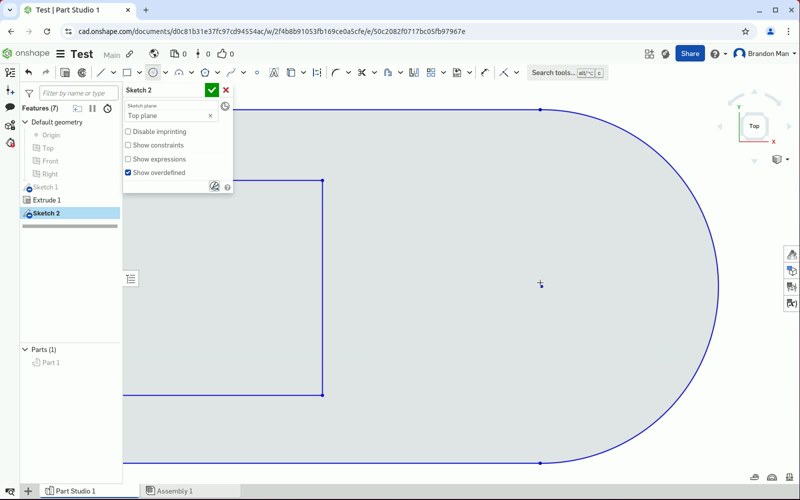
scroll(6)
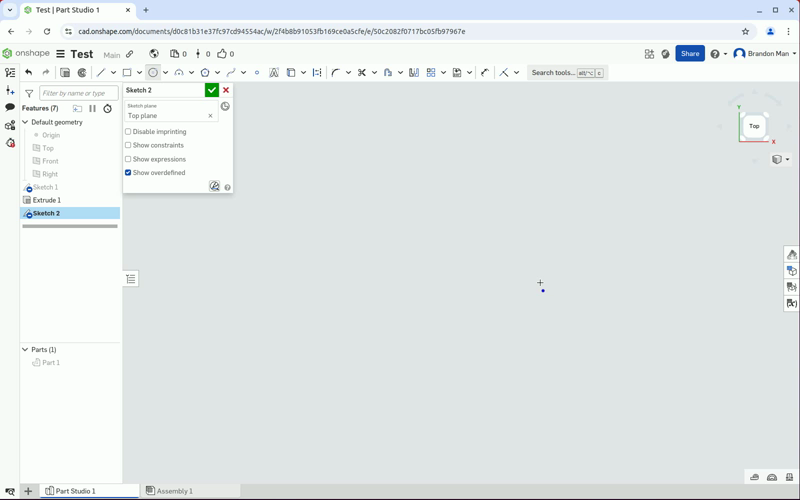
click(540, 282)
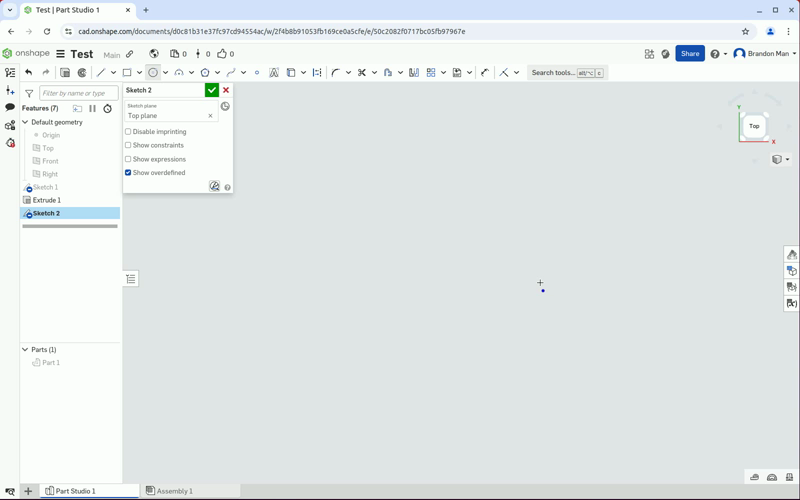
scroll(-6)
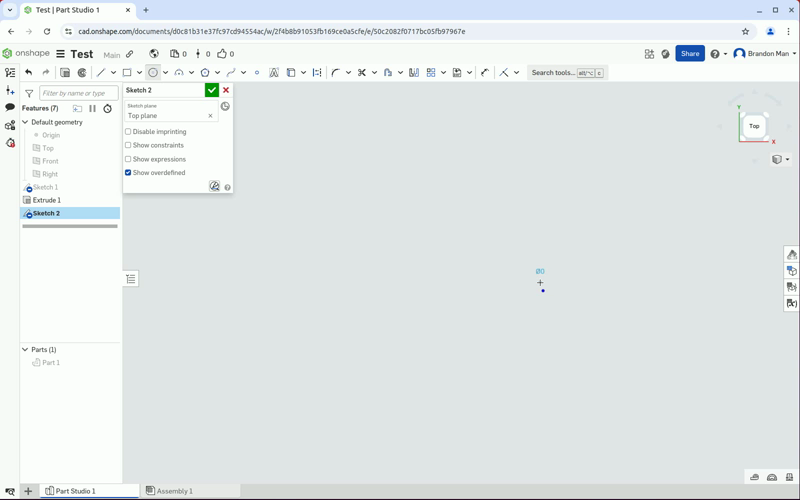
scroll(-6)
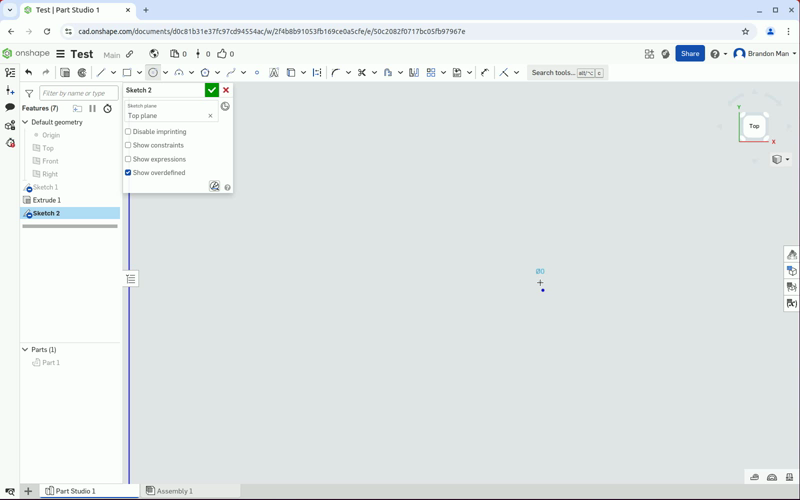
scroll(-6)
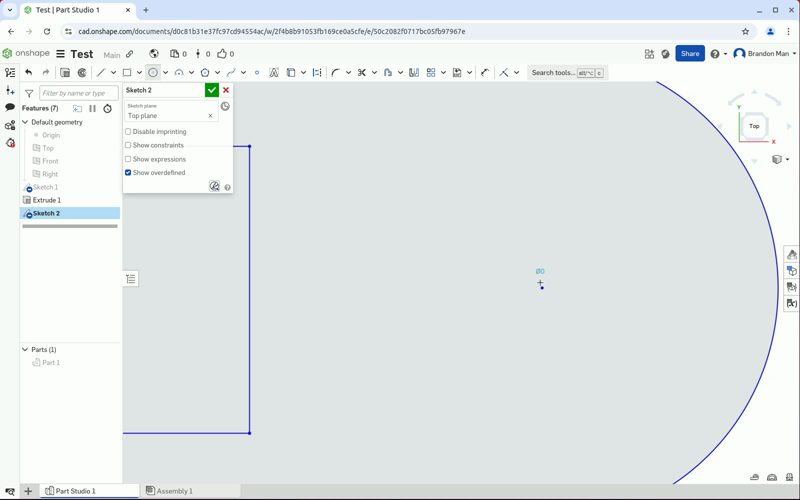
scroll(-6)
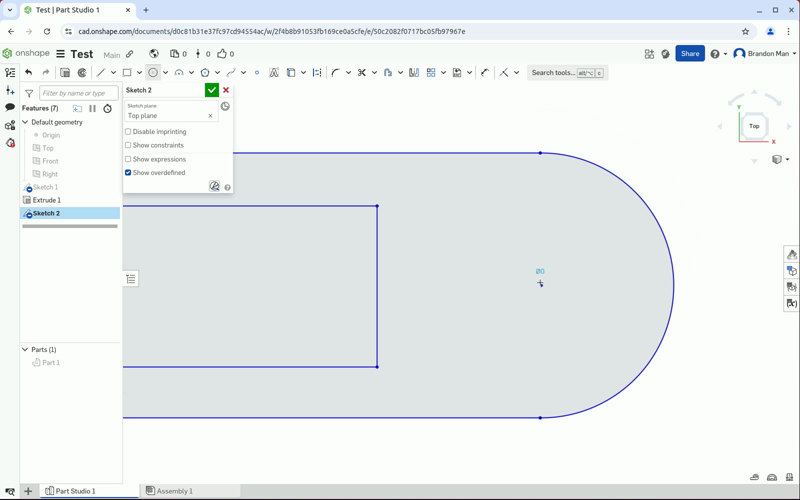
scroll(-6)
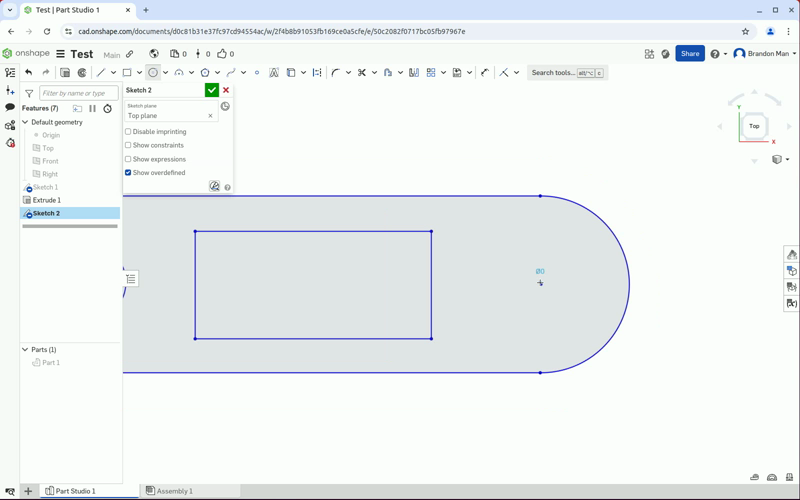
scroll(-6)
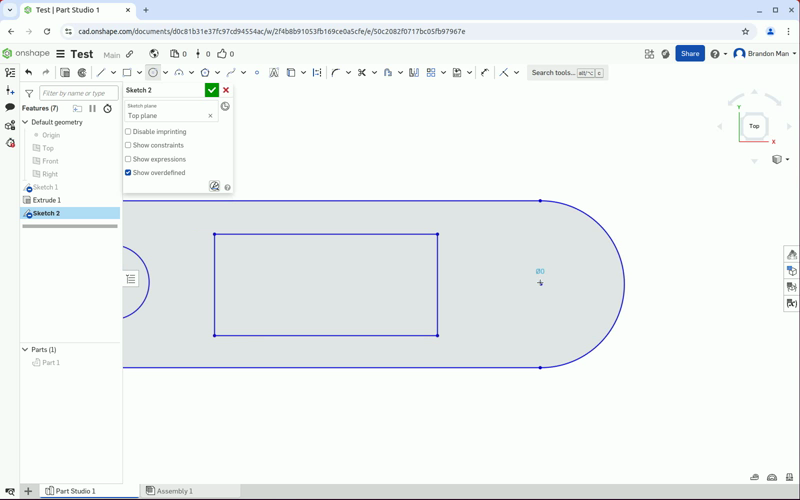
scroll(-6)
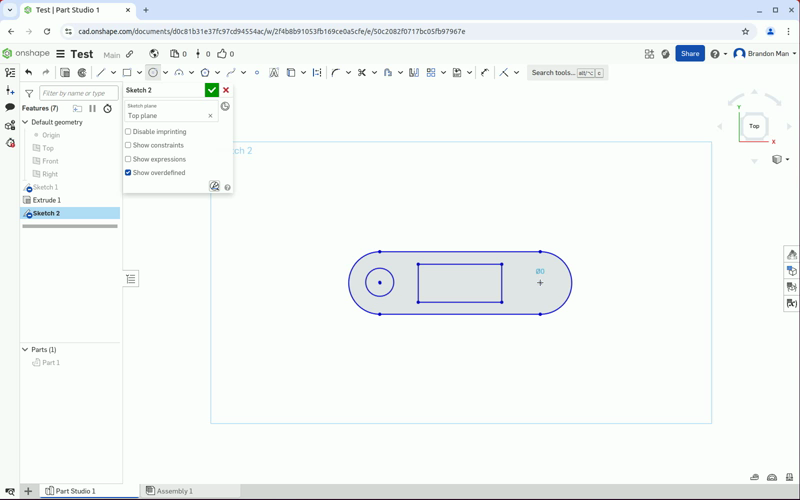
key_up(shift)
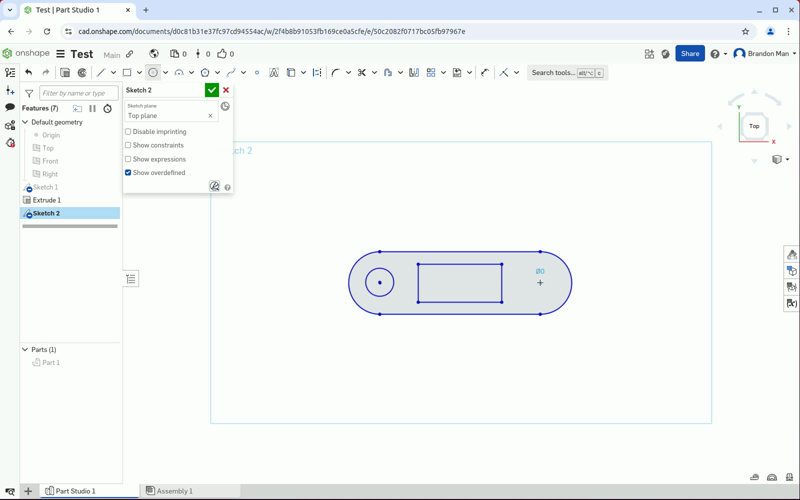
mouse_move(554, 282)
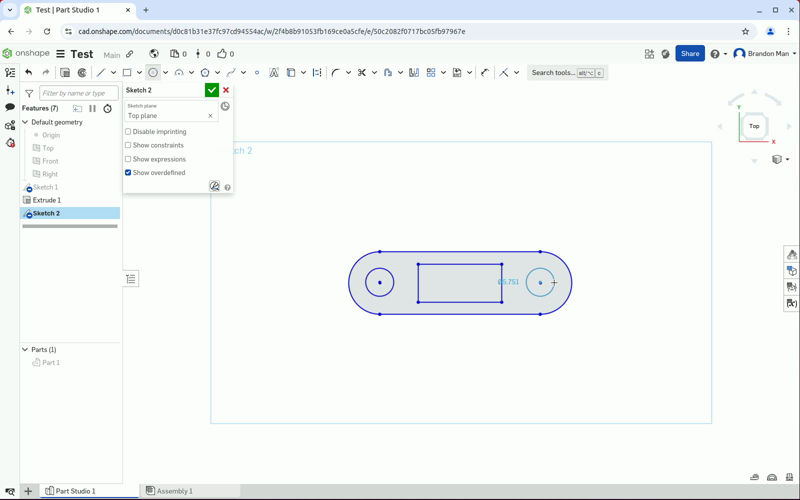
click(554, 282)
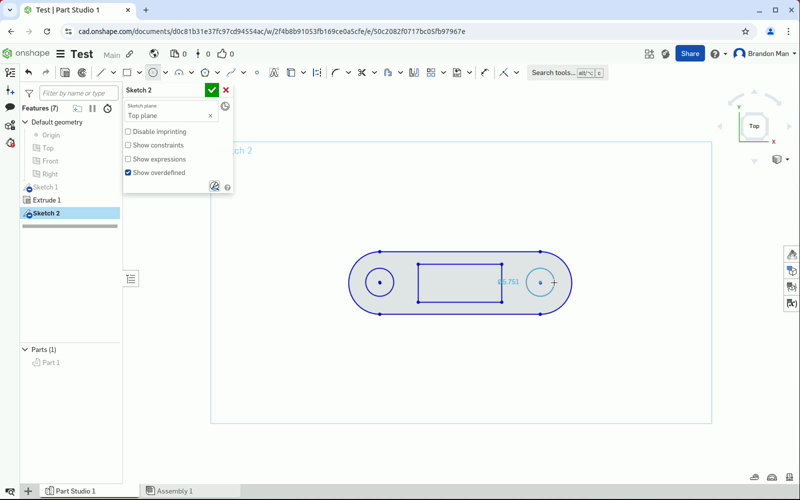
key(esc)
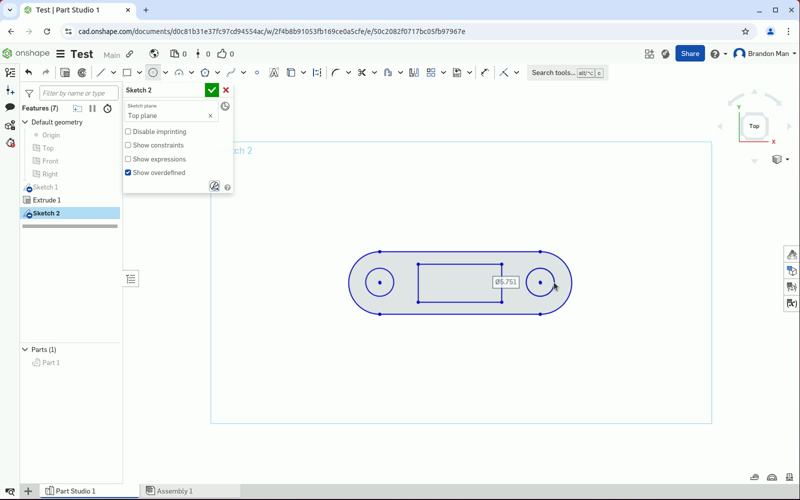
mouse_move(356, 291)
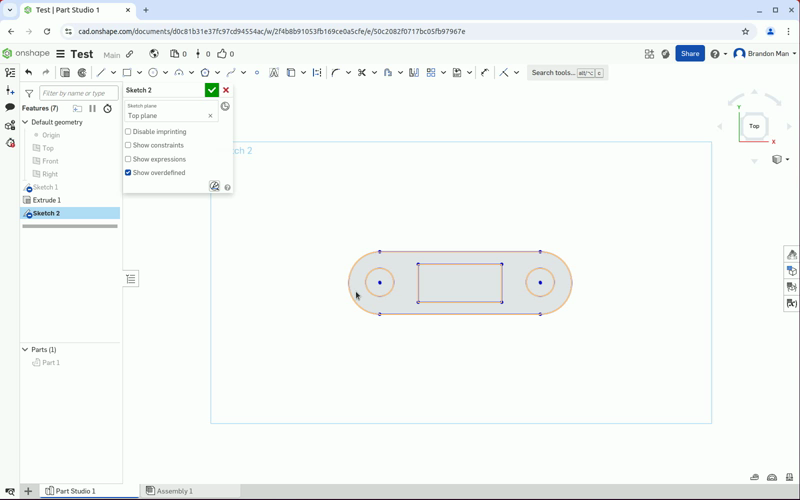
click(356, 291)
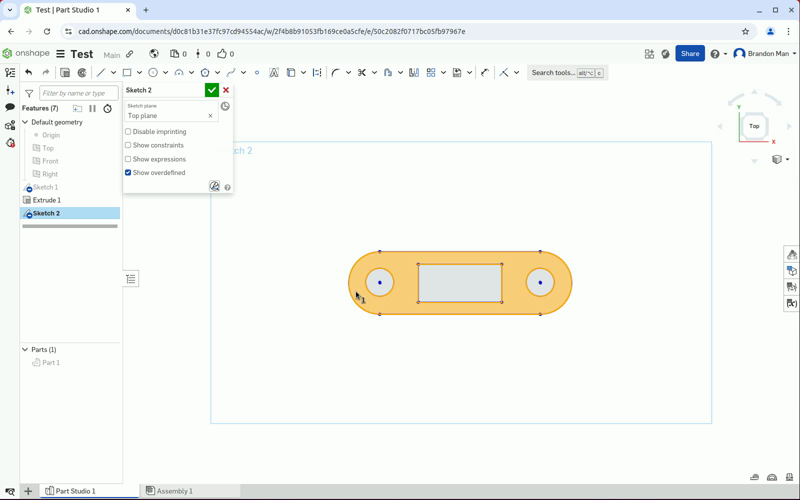
mouse_move(73, 352)
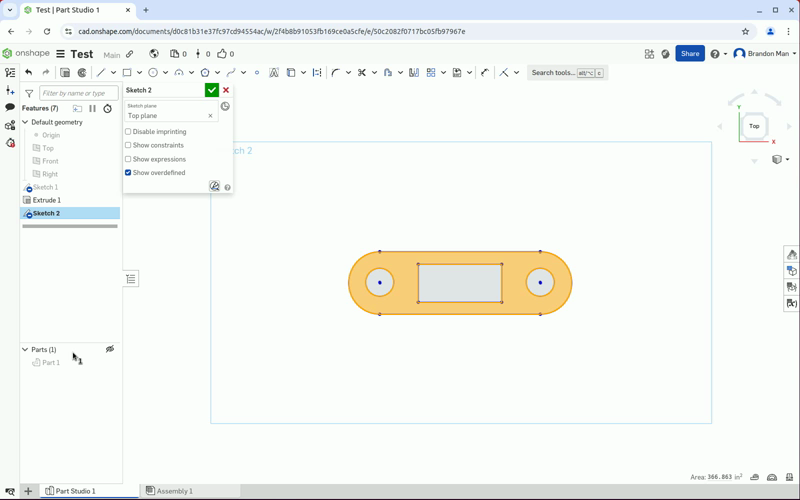
key(shift+y)
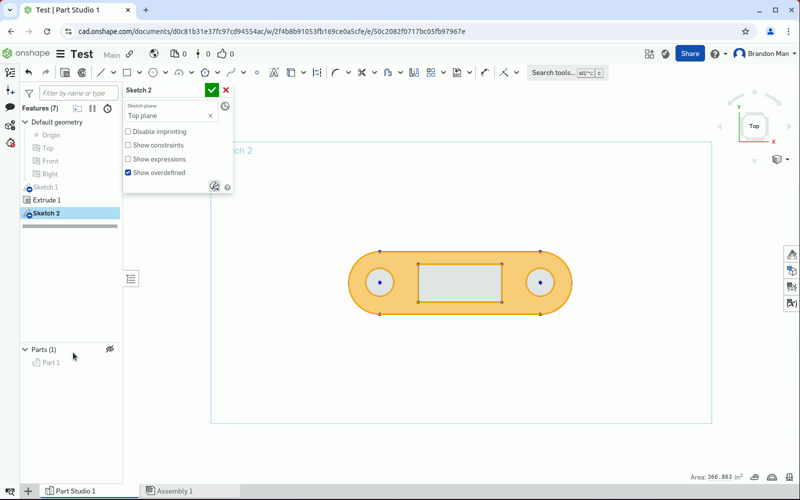
key(shift+e)
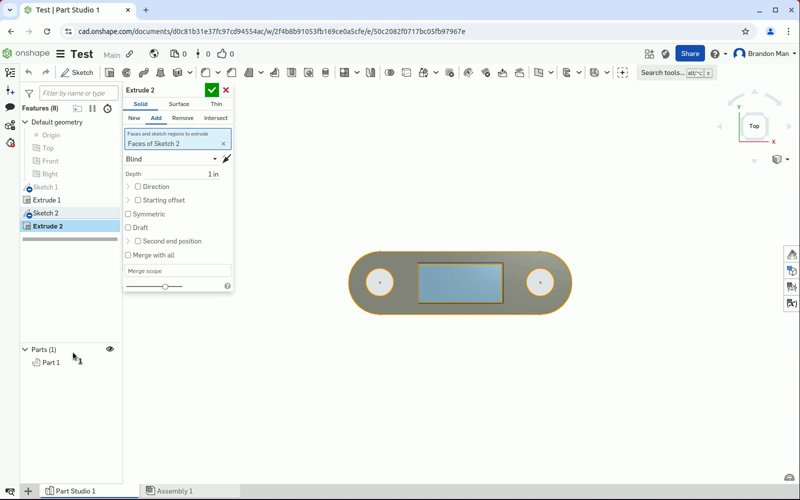
mouse_move(143, 106)
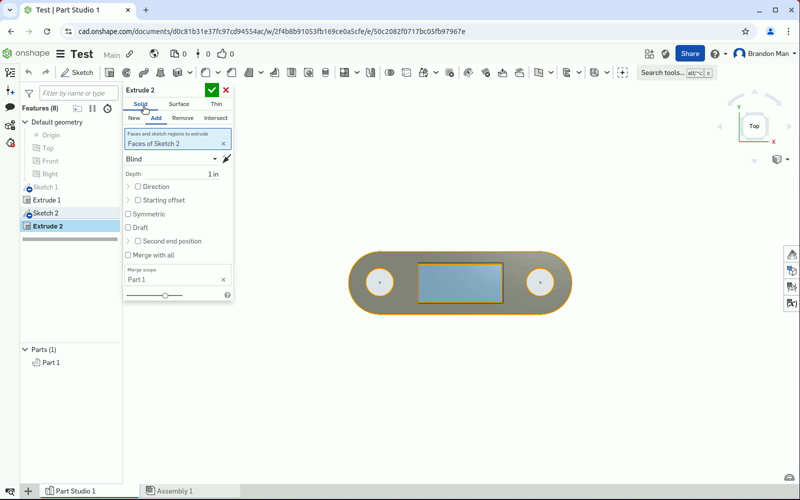
click(143, 106)
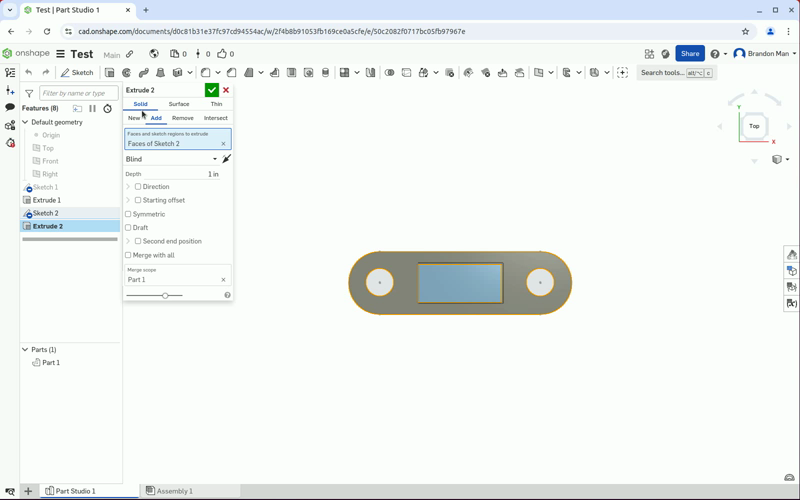
mouse_move(137, 120)
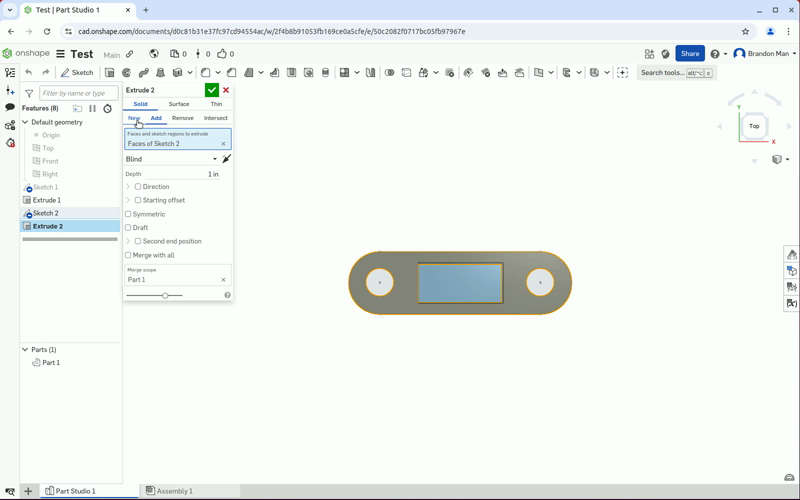
click(137, 120)
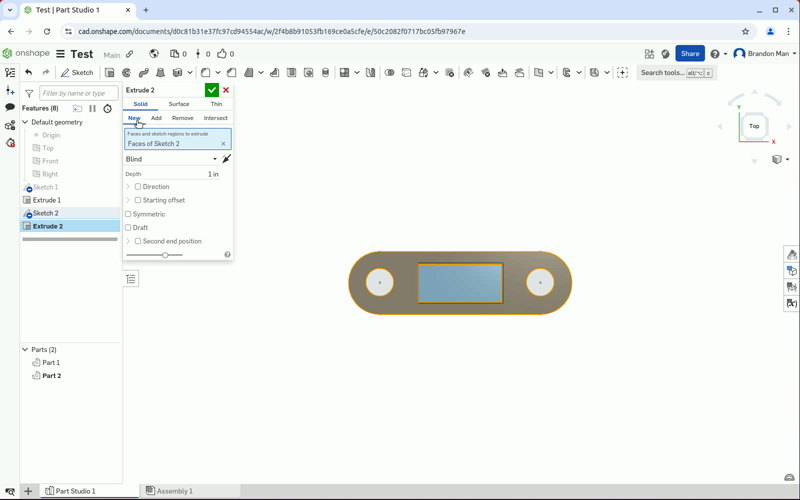
key(tab, 4)
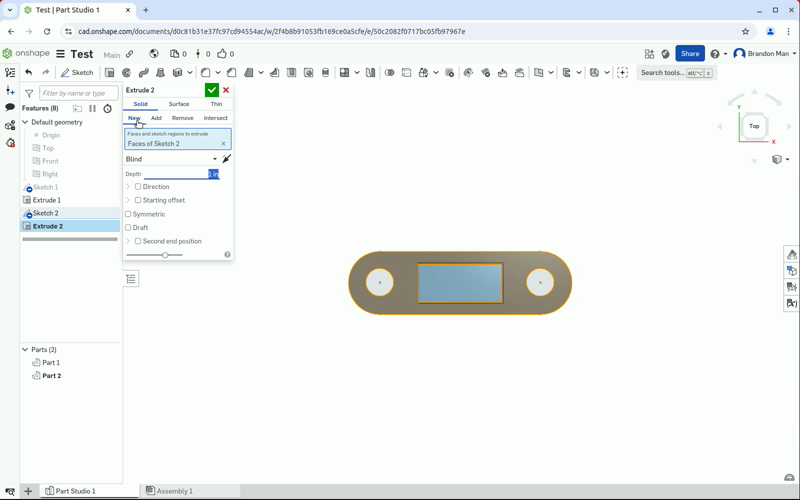
text(5.777)
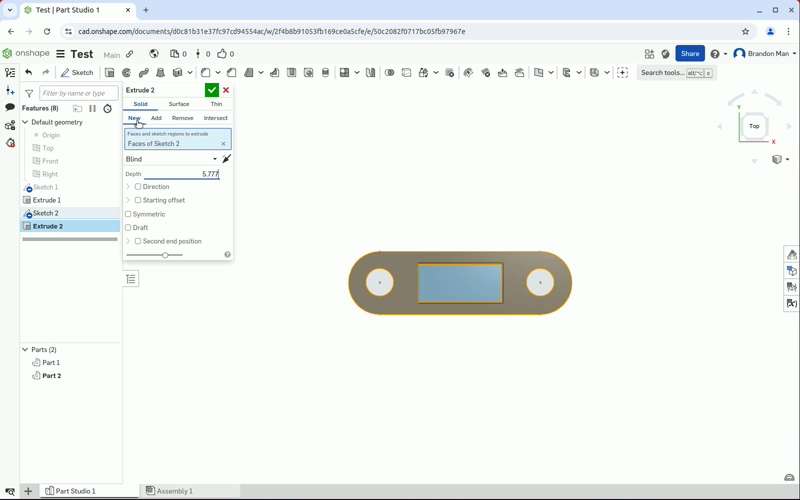
key(enter)
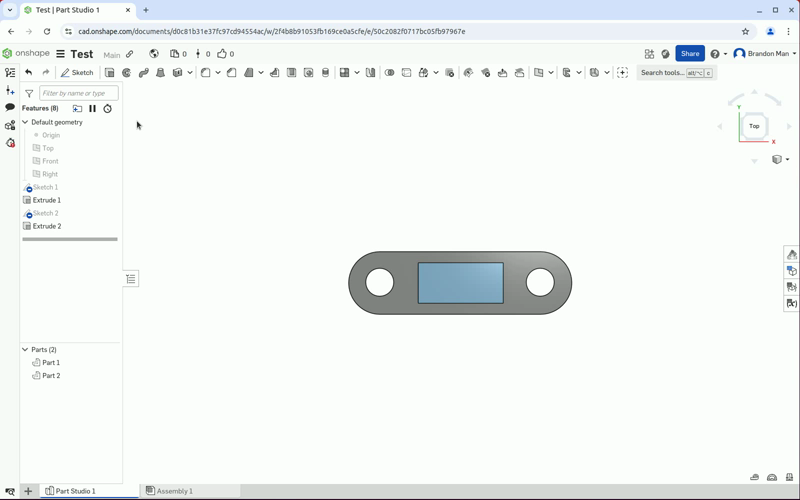
key(shift+h)
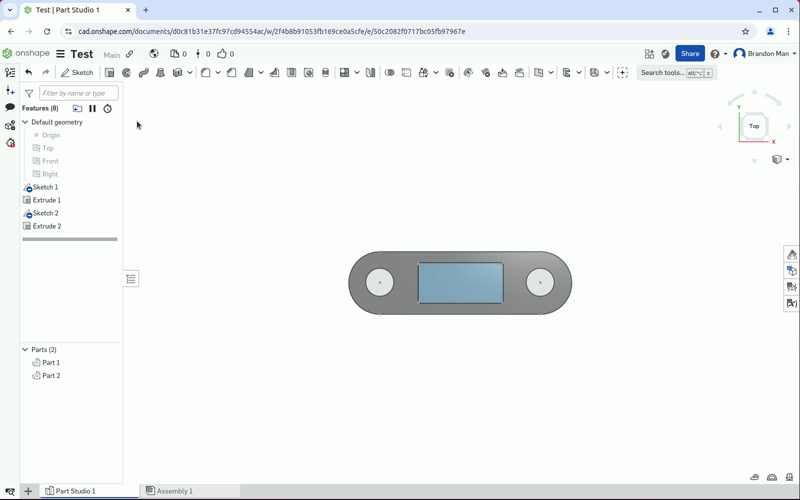
key(shift+h)
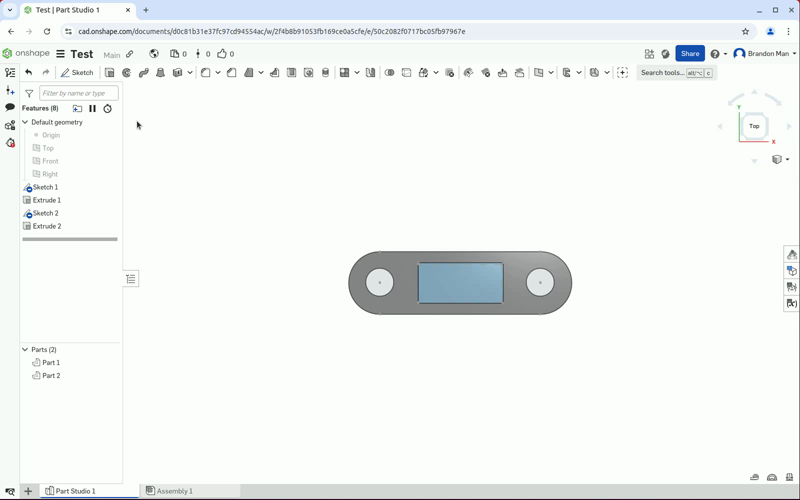
key(shift+7)
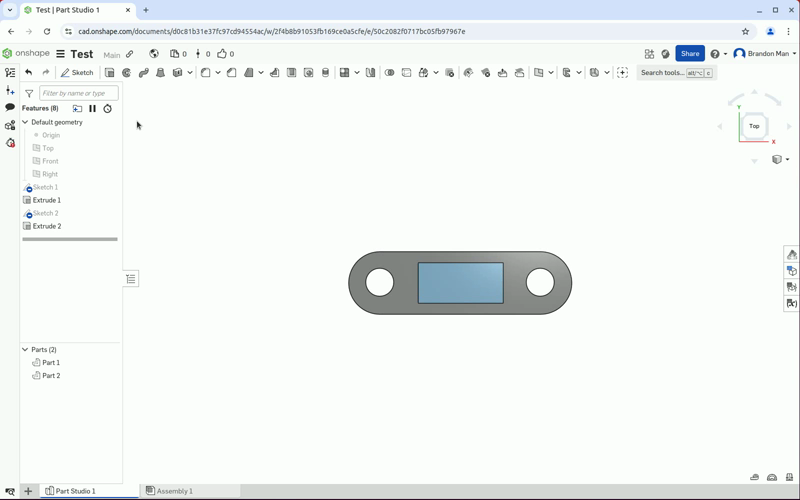
key(up, 3)
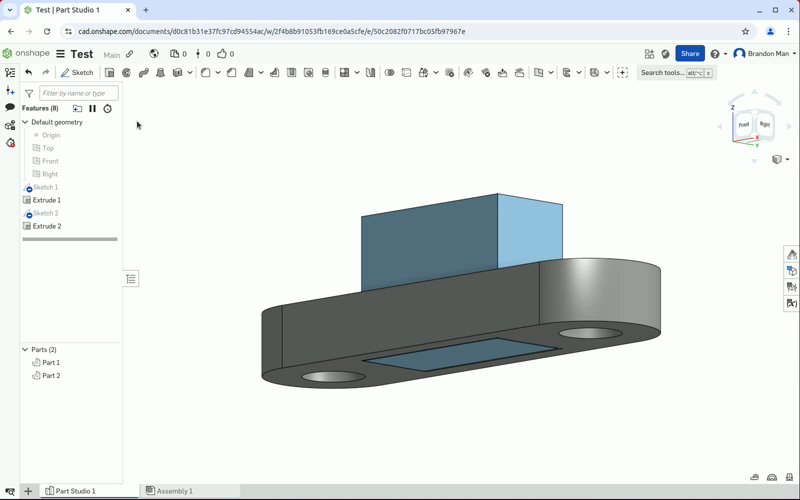
key(left, 3)
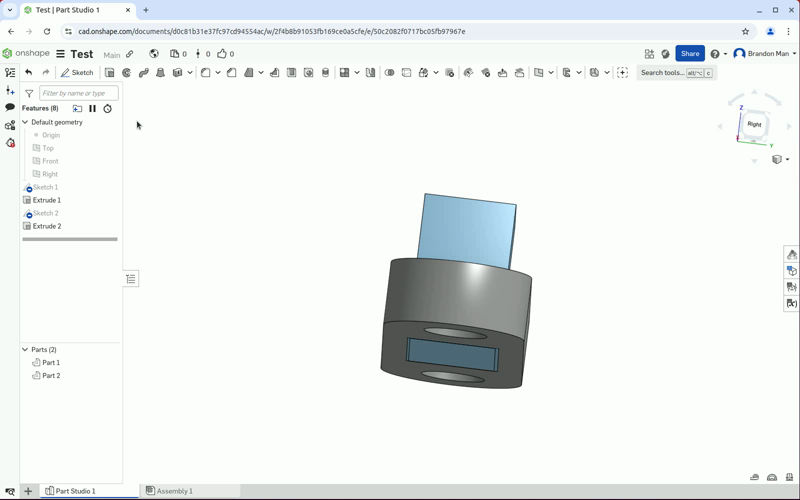
key(right, 3)
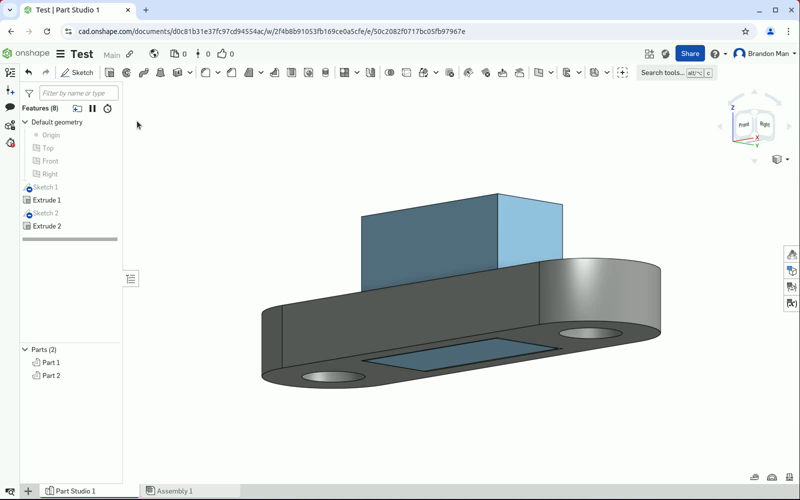
key(down, 3)
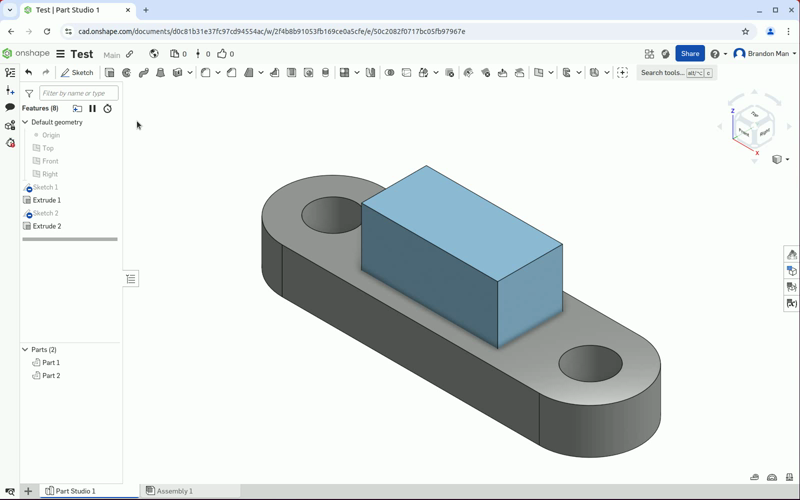
mouse_move(73, 189)
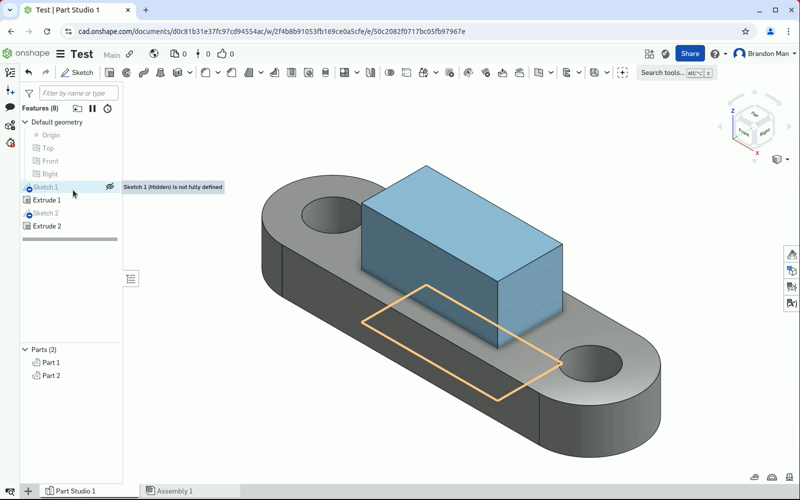
click(73, 189)